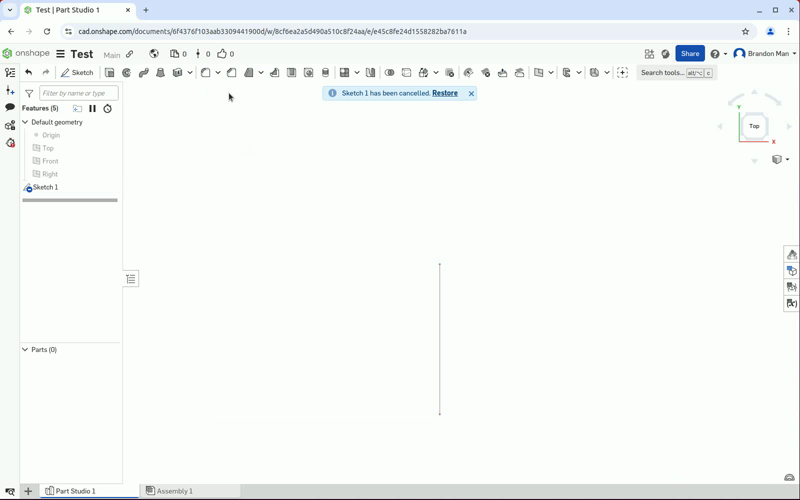
key(shift+h)
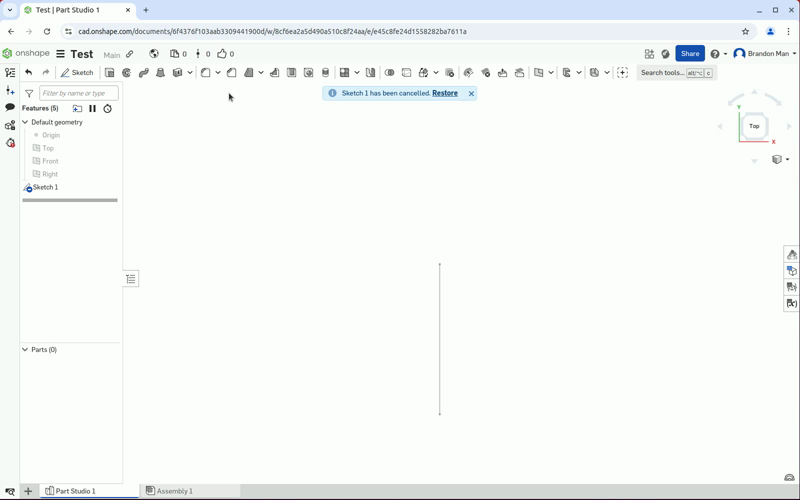
key(shift+s)
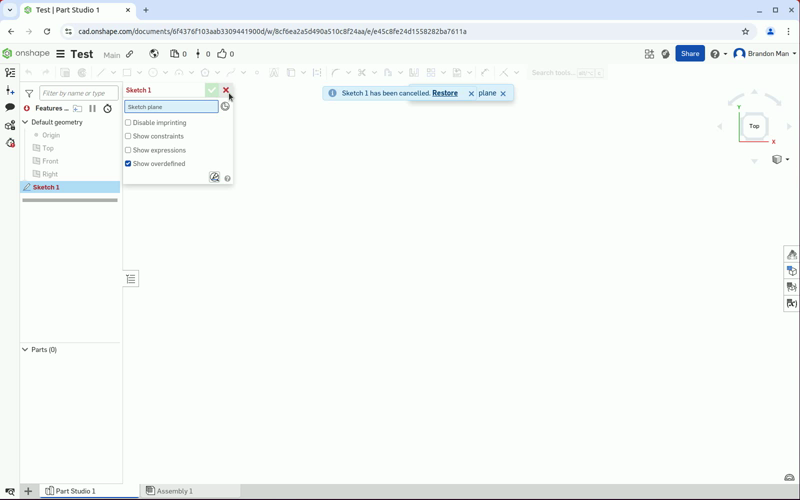
mouse_move(73, 150)
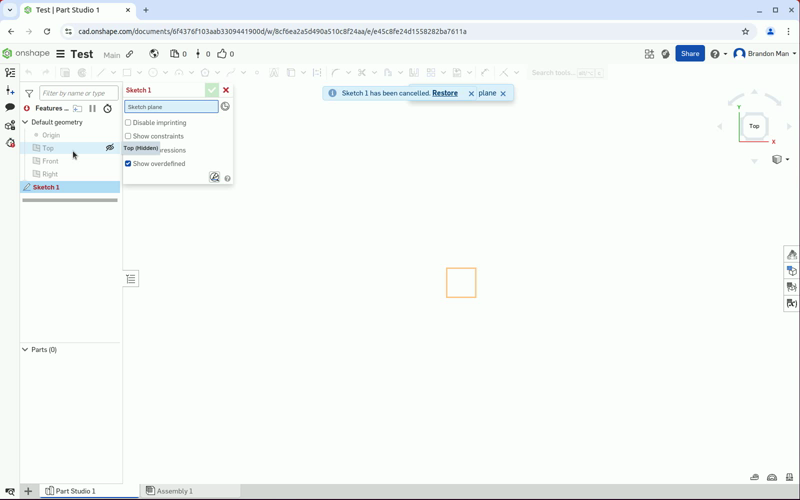
click(73, 150)
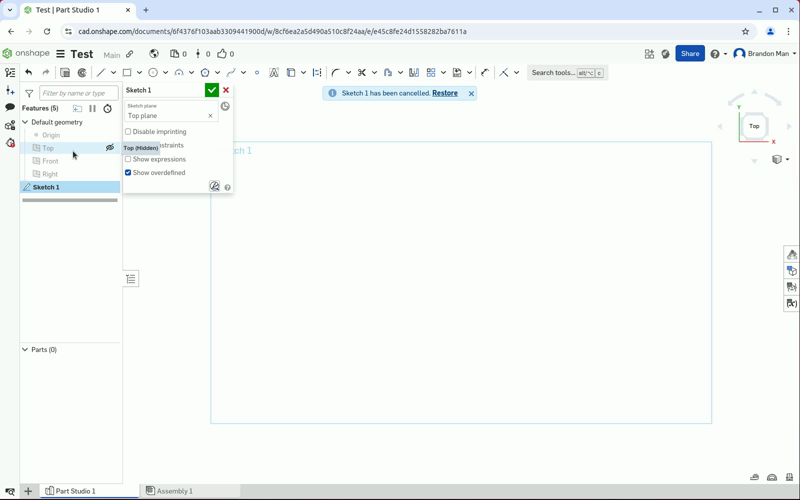
mouse_move(73, 352)
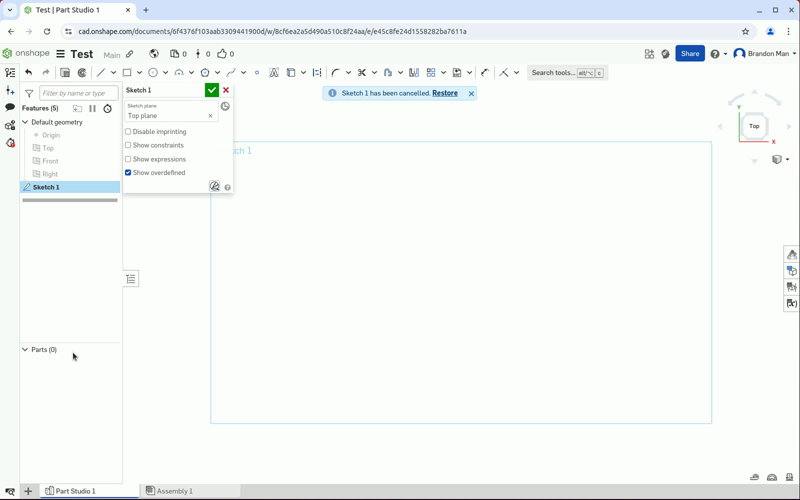
key(y)
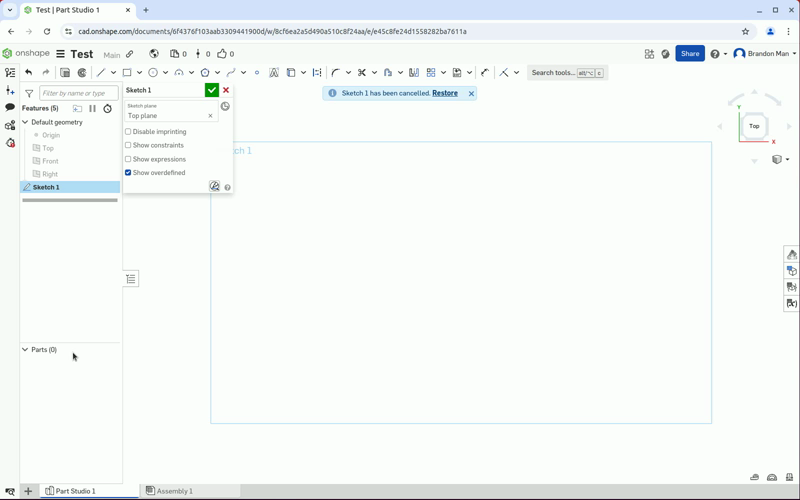
key(c)
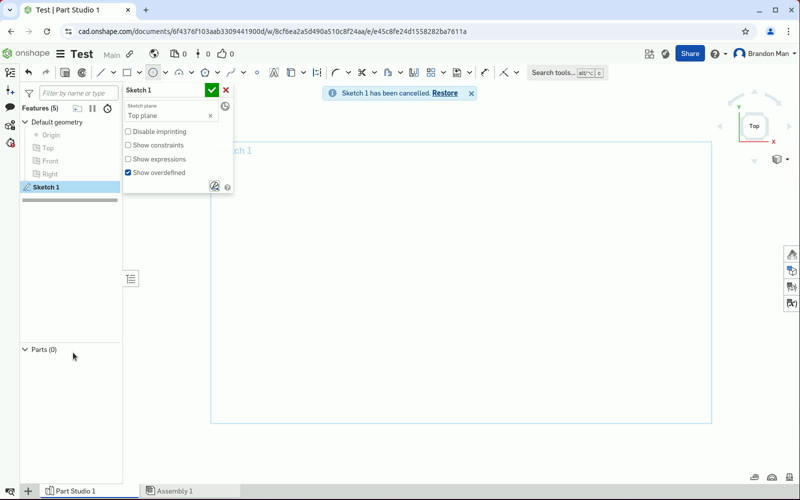
key_down(shift)
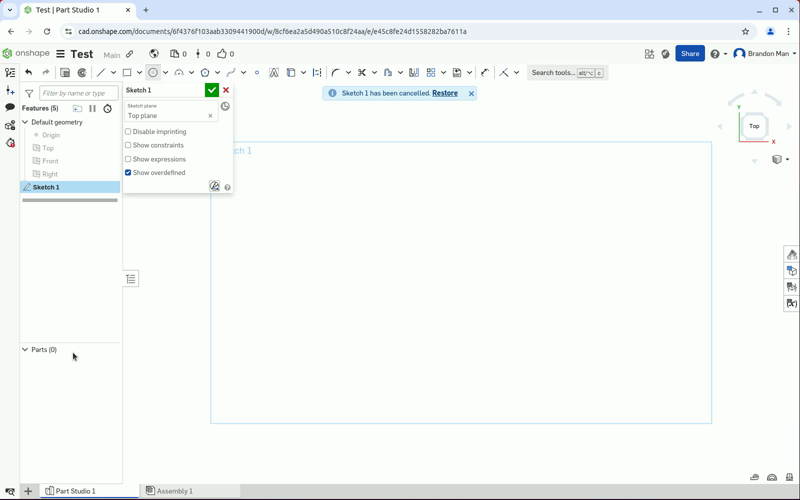
mouse_move(461, 282)
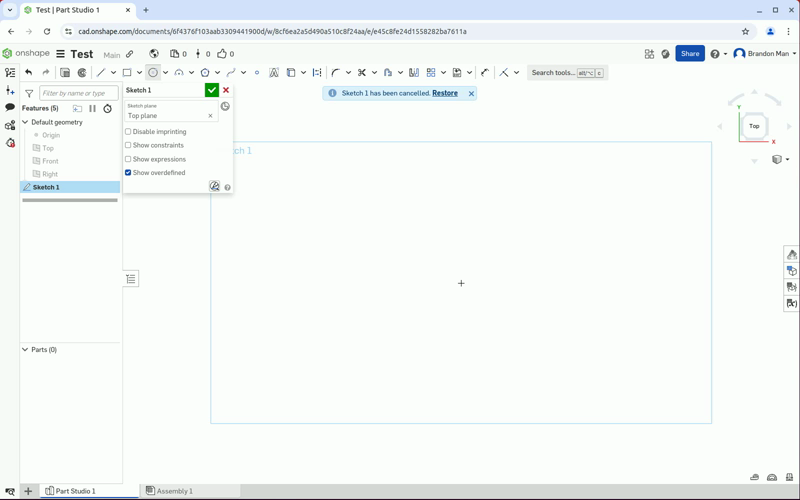
click(461, 282)
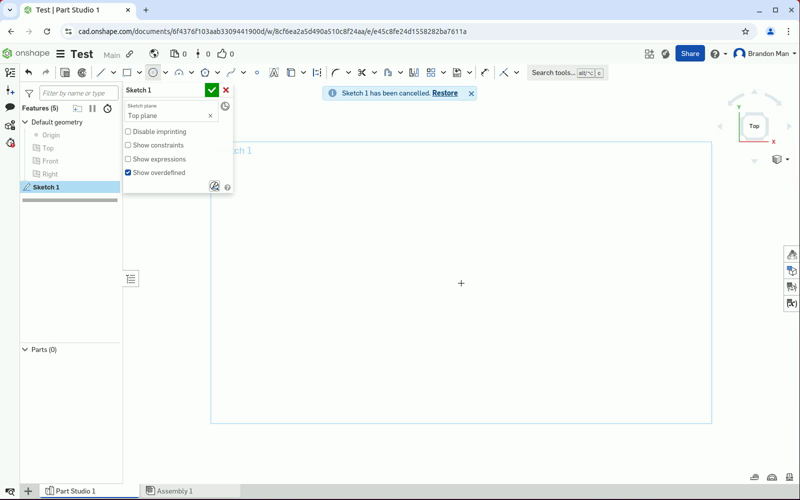
key_up(shift)
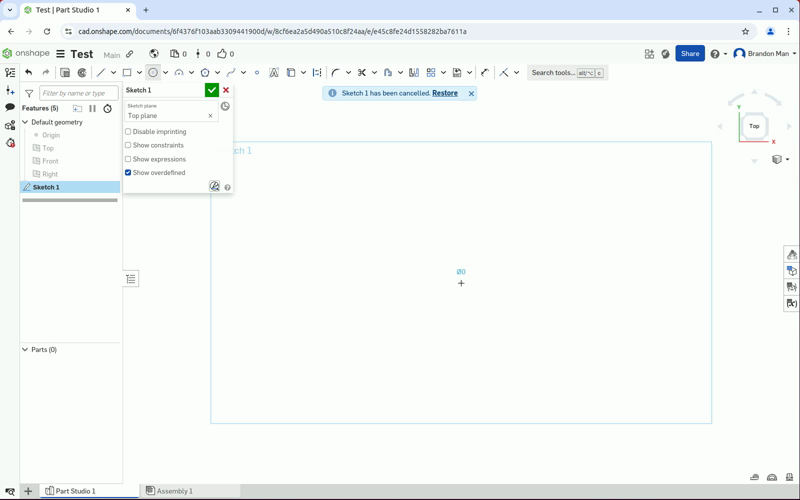
mouse_move(574, 282)
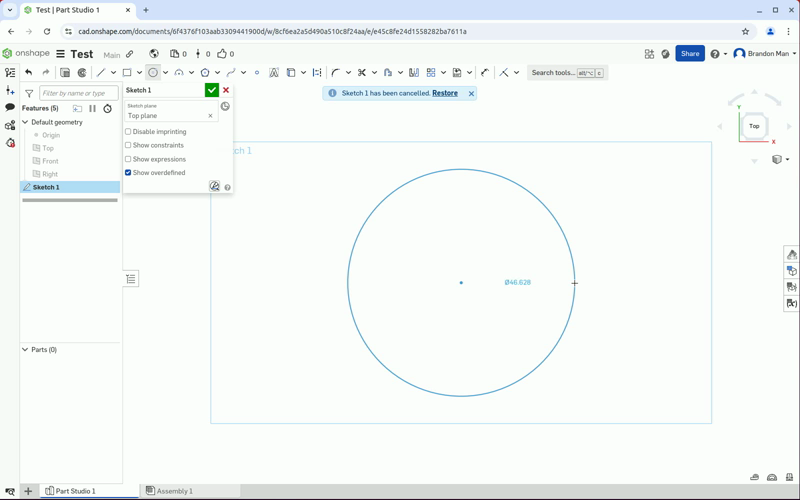
click(574, 282)
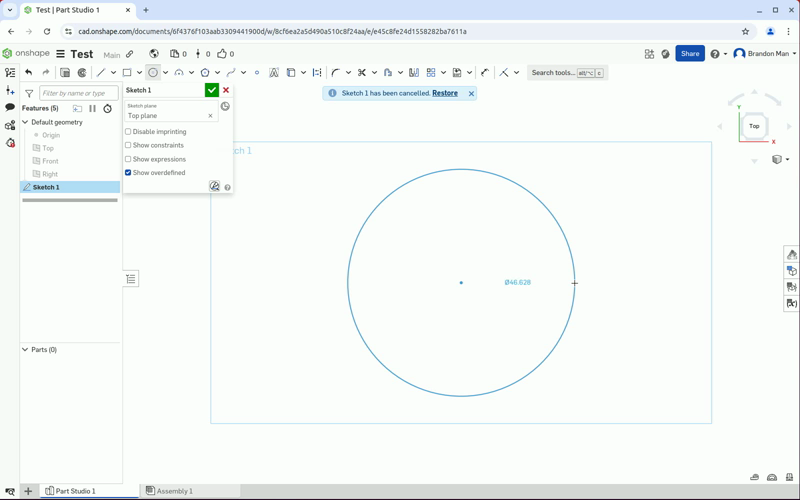
key(esc)
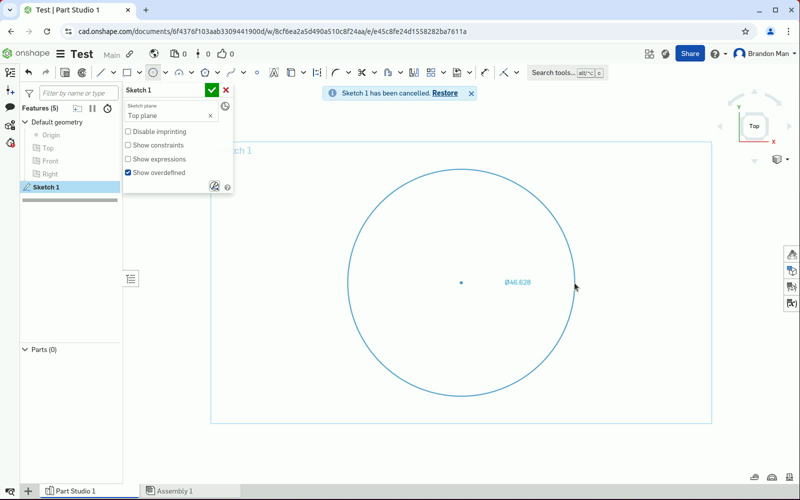
key(a)
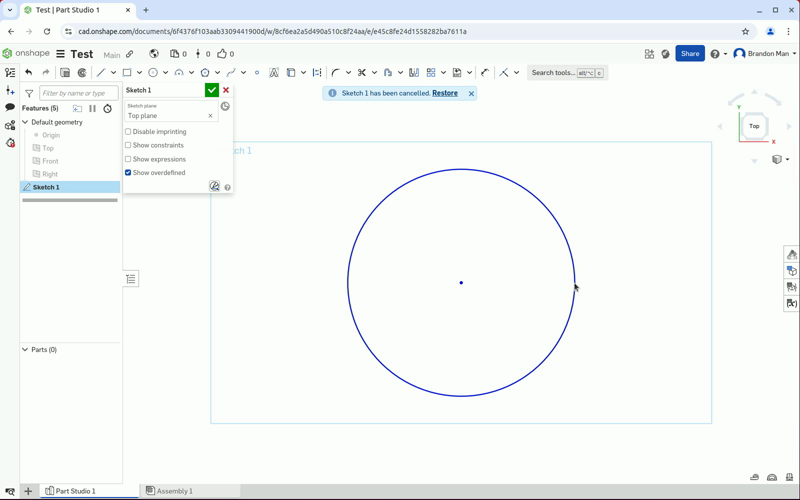
key_down(shift)
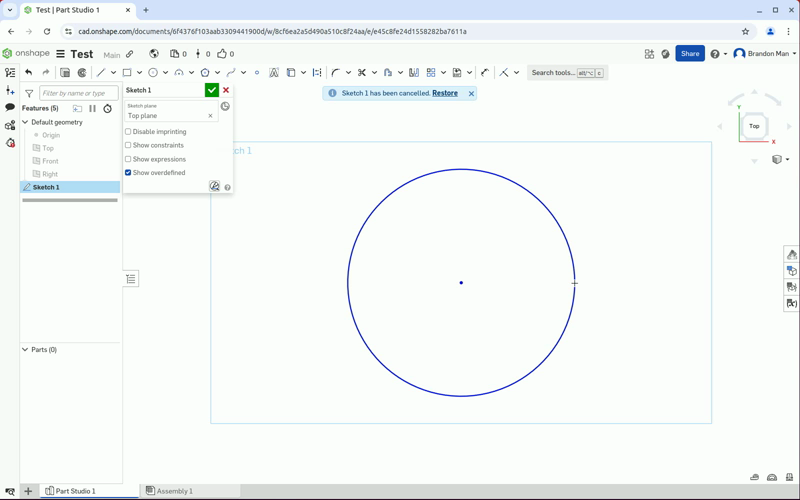
mouse_move(407, 292)
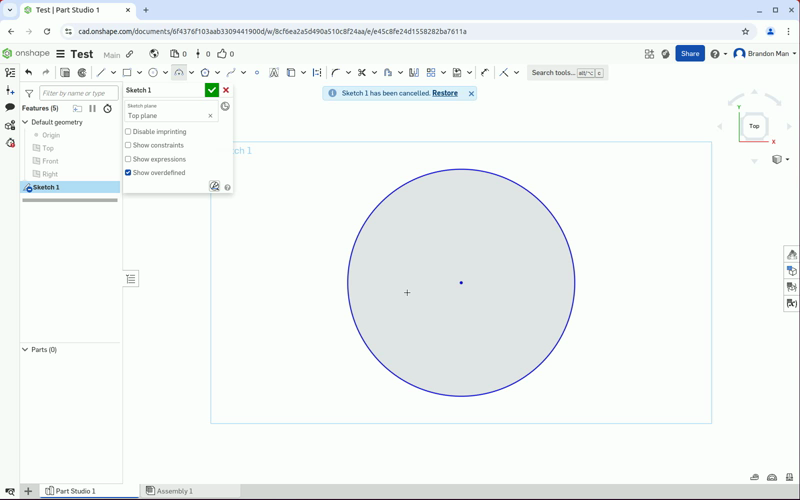
click(407, 292)
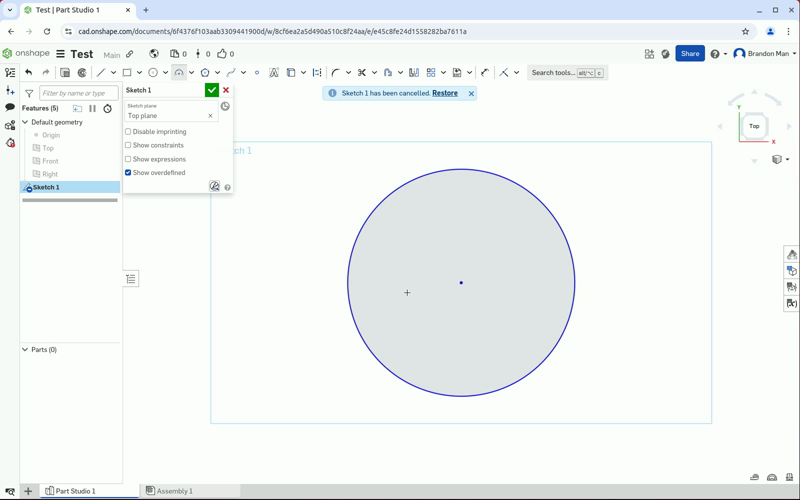
key_up(shift)
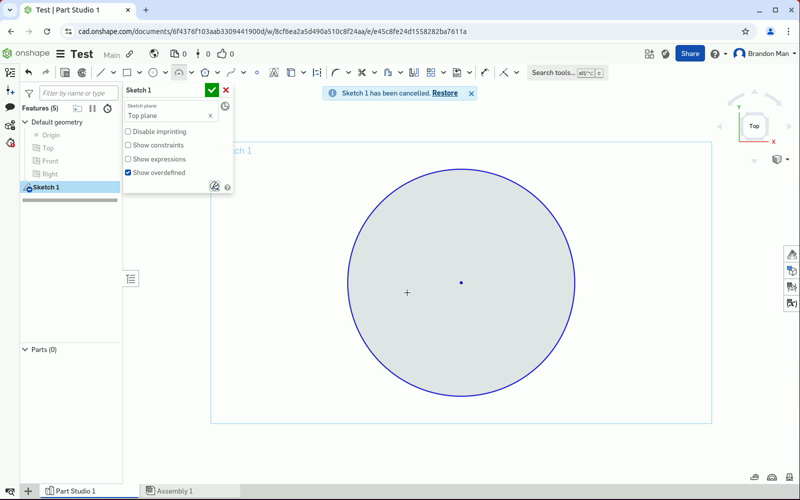
key_down(shift)
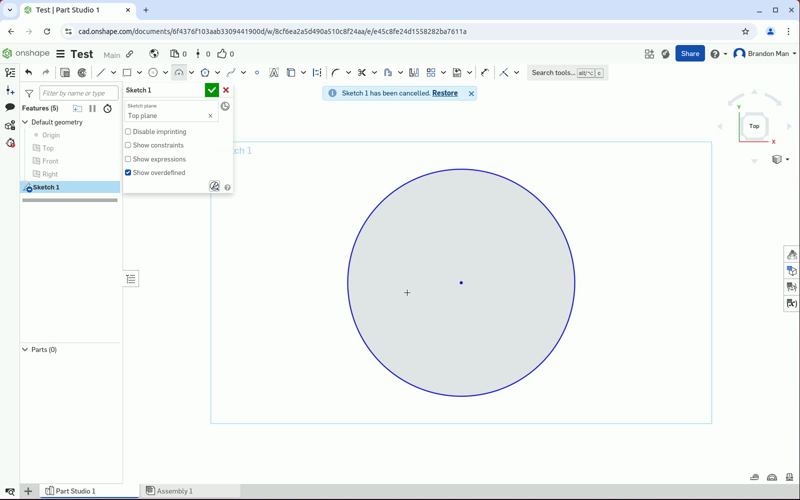
mouse_move(513, 292)
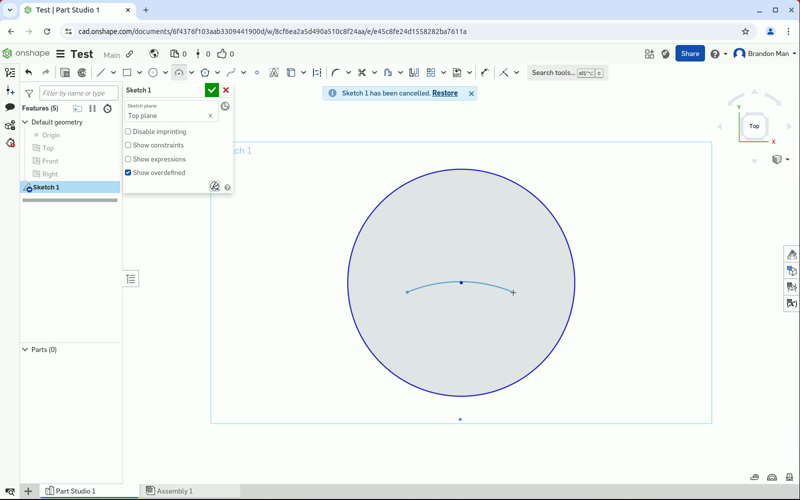
click(513, 292)
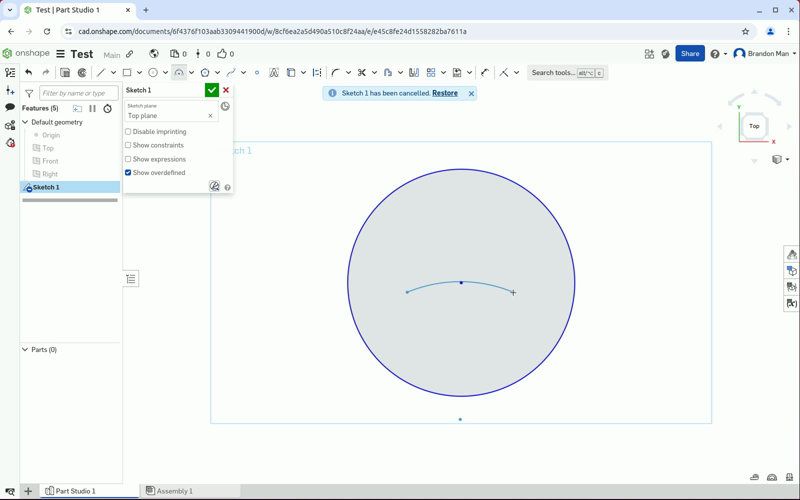
mouse_move(460, 336)
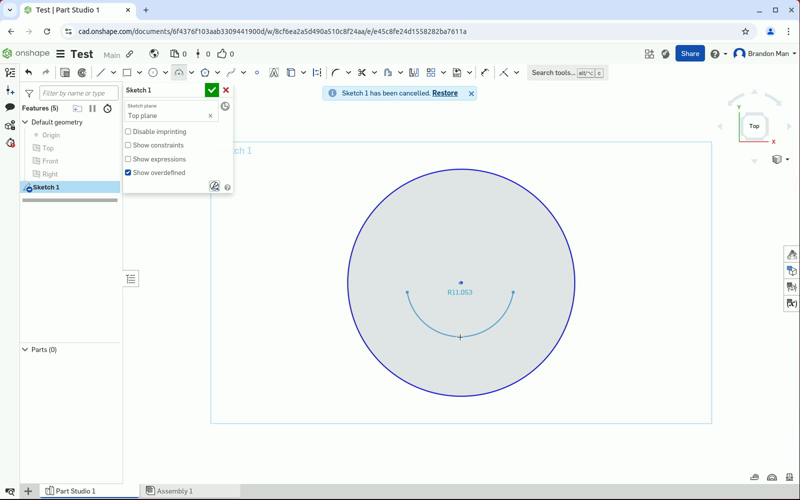
click(460, 336)
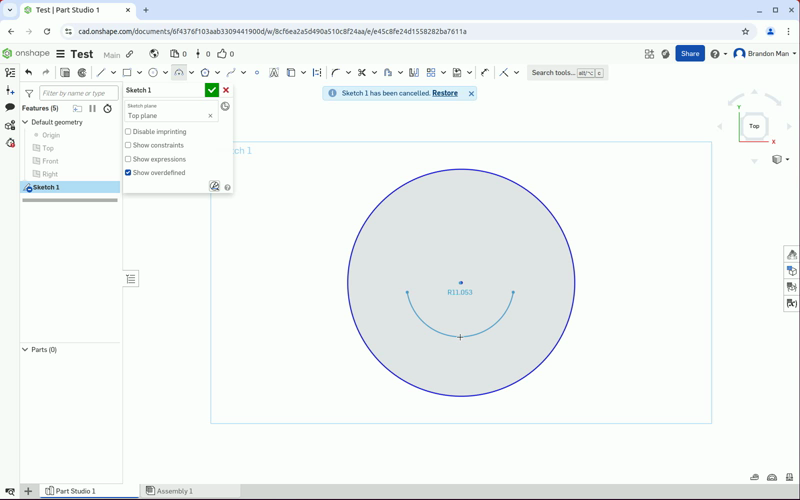
key_up(shift)
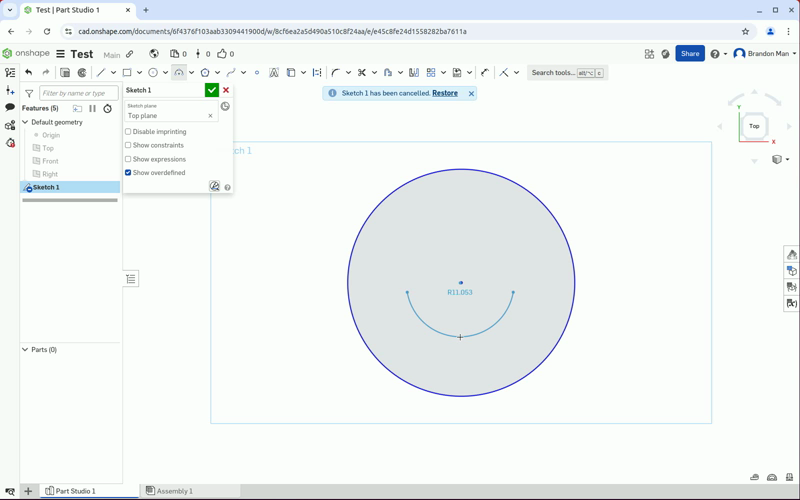
mouse_move(513, 292)
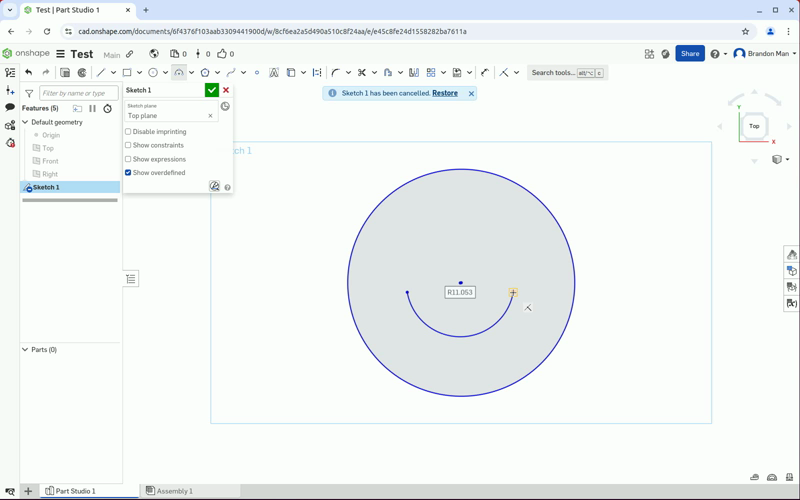
click(513, 292)
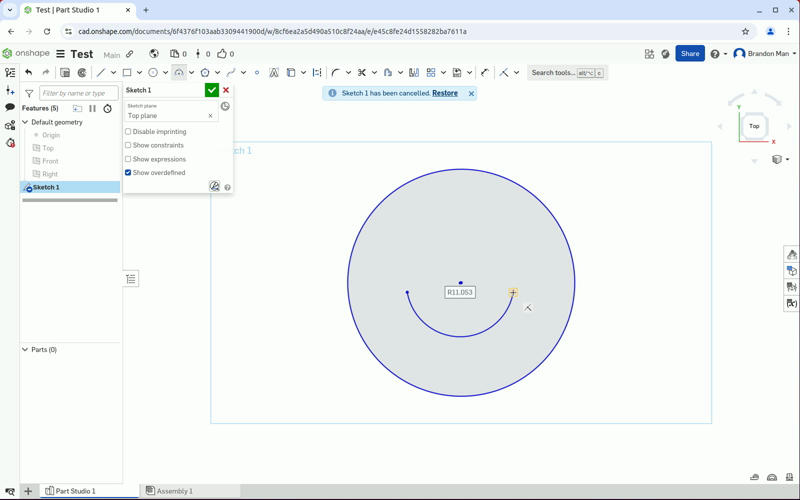
key_down(shift)
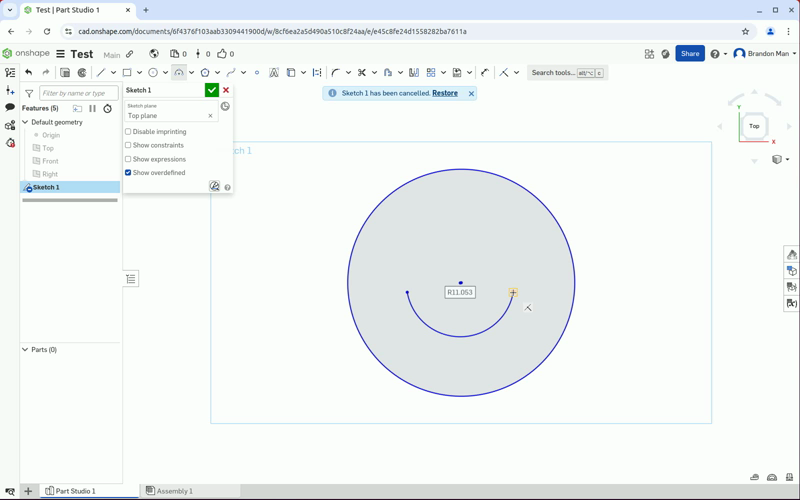
mouse_move(513, 273)
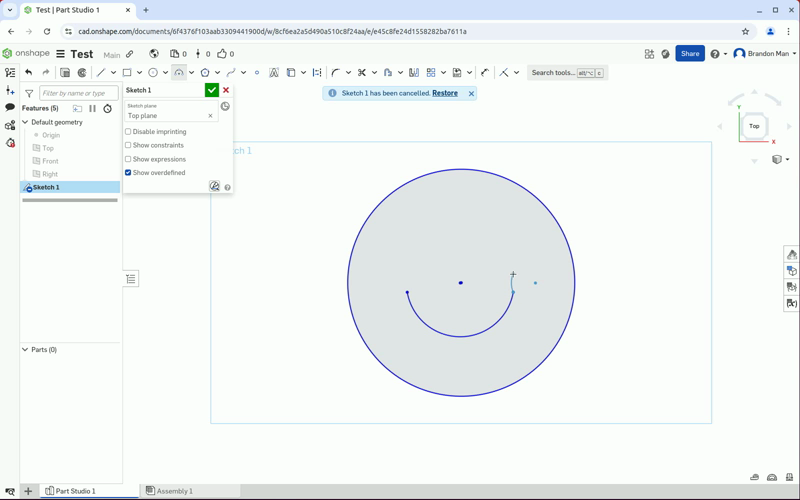
click(513, 273)
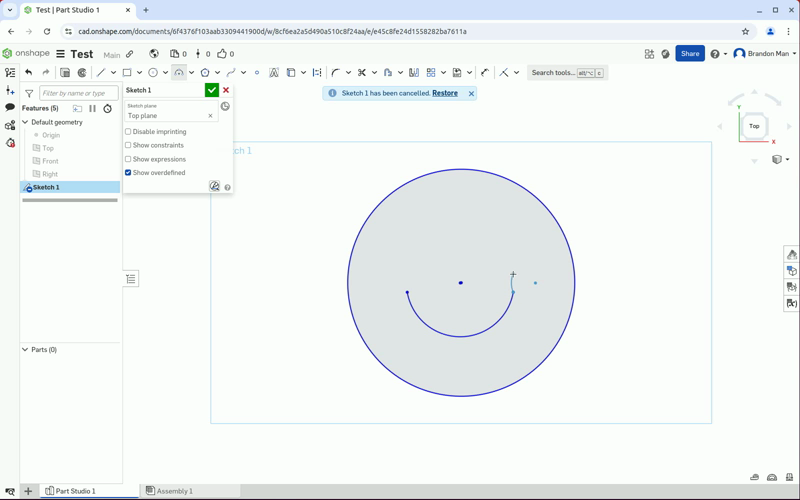
mouse_move(523, 282)
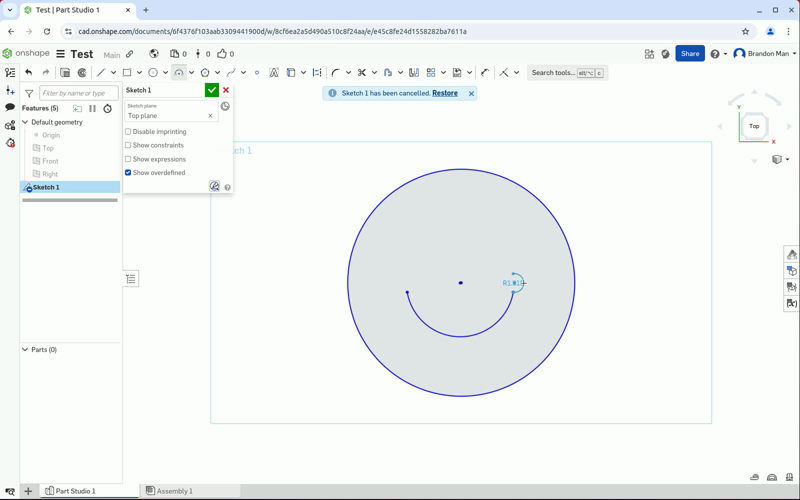
click(523, 282)
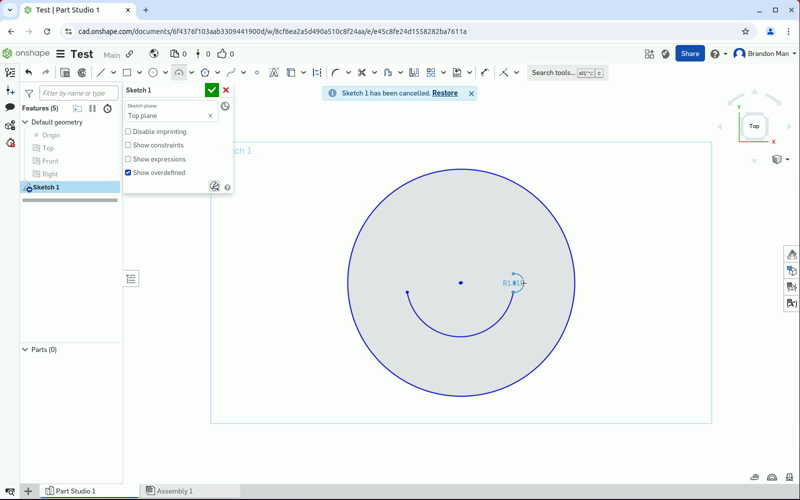
key_up(shift)
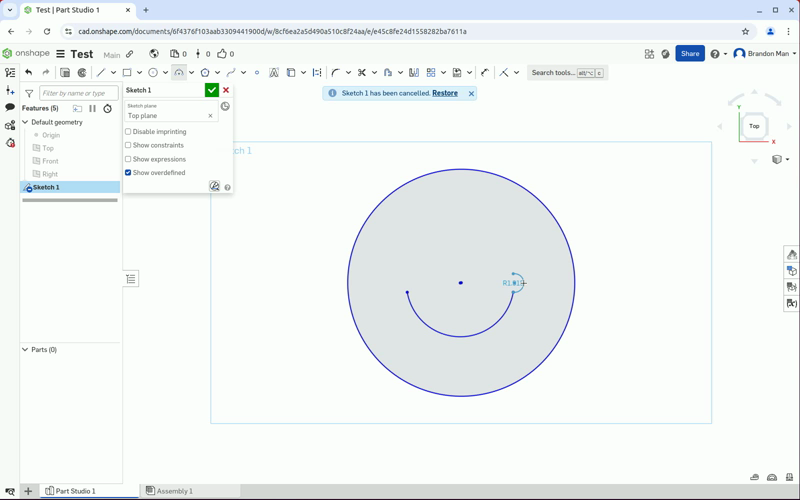
mouse_move(513, 273)
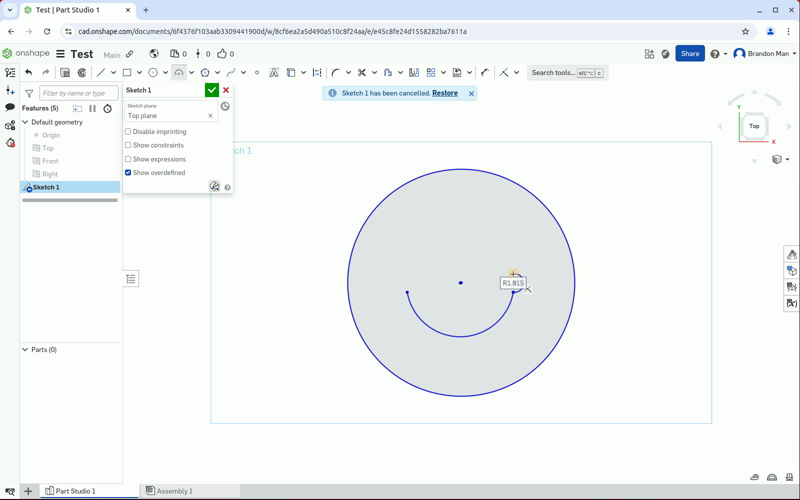
click(513, 273)
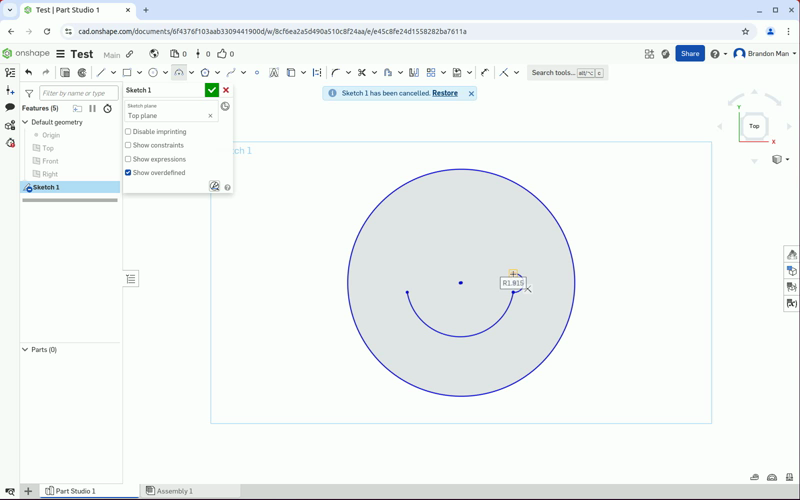
key_down(shift)
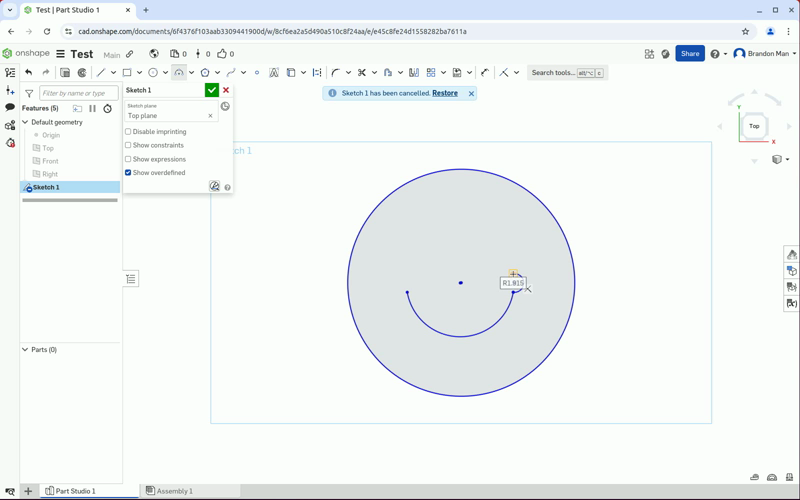
mouse_move(407, 273)
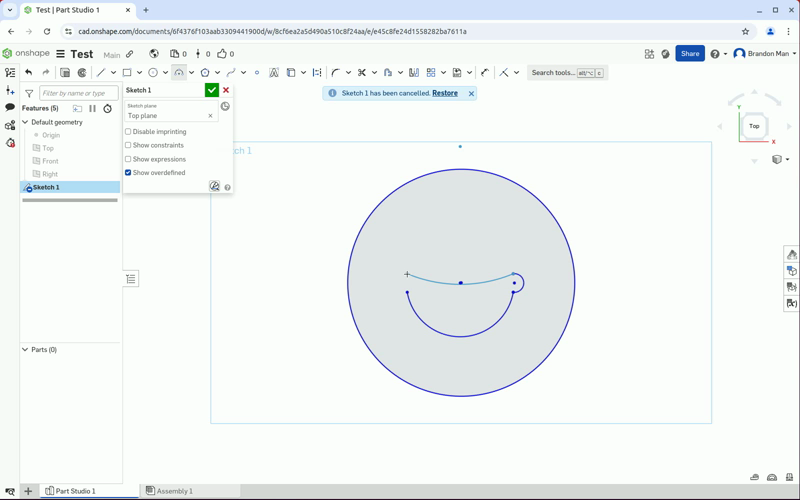
click(407, 273)
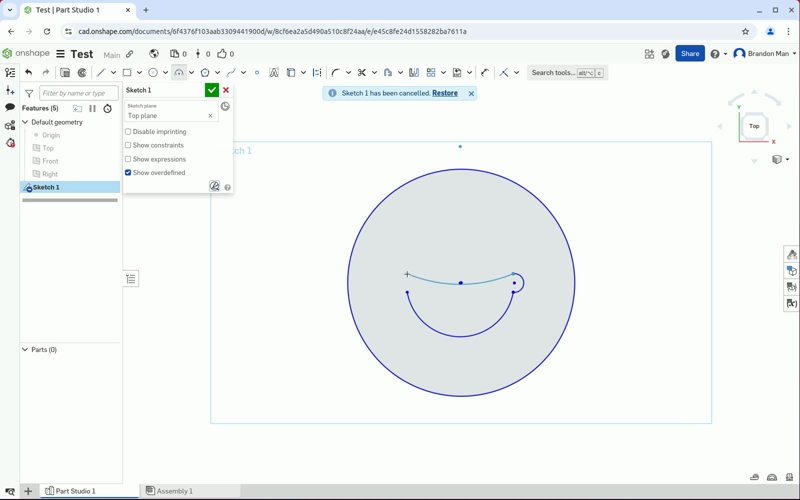
mouse_move(460, 228)
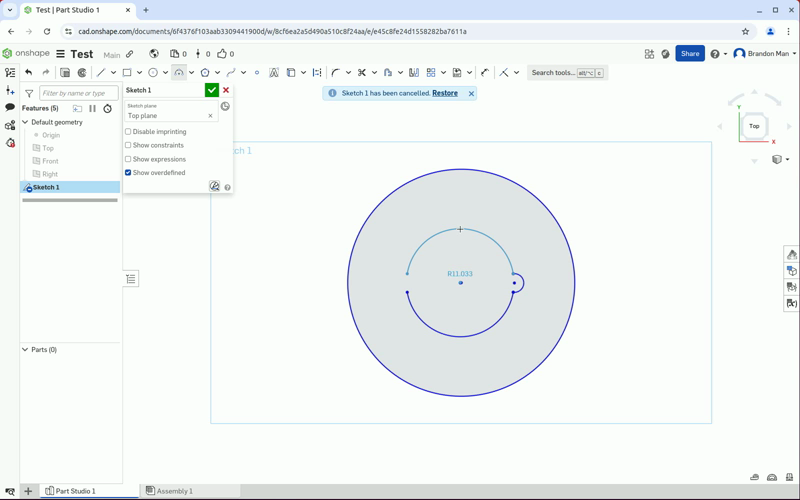
click(460, 228)
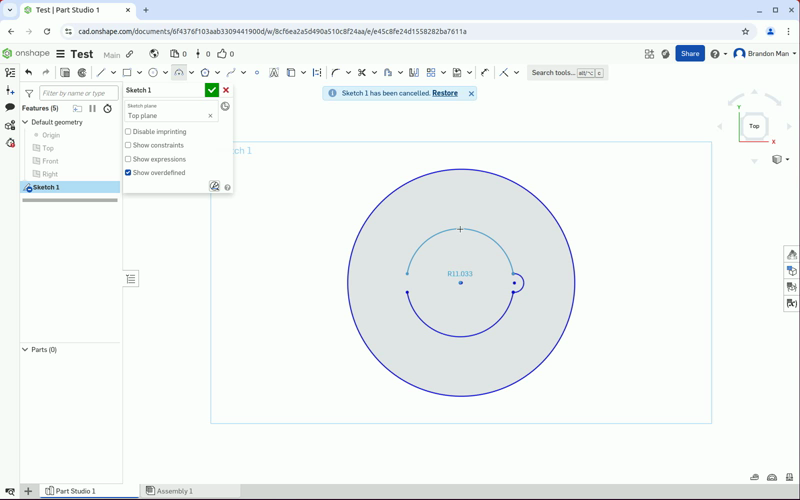
key_up(shift)
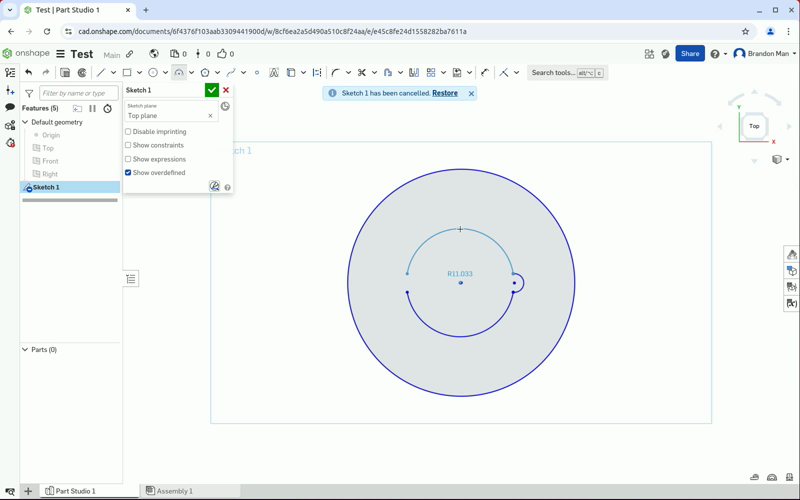
mouse_move(407, 273)
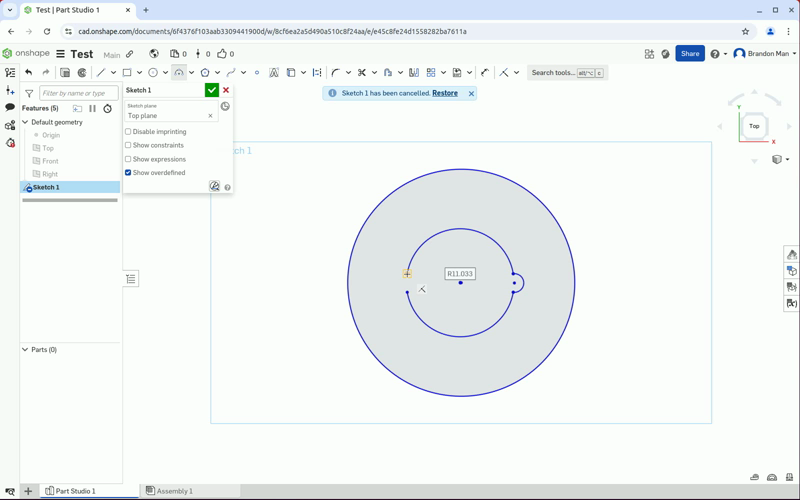
click(407, 273)
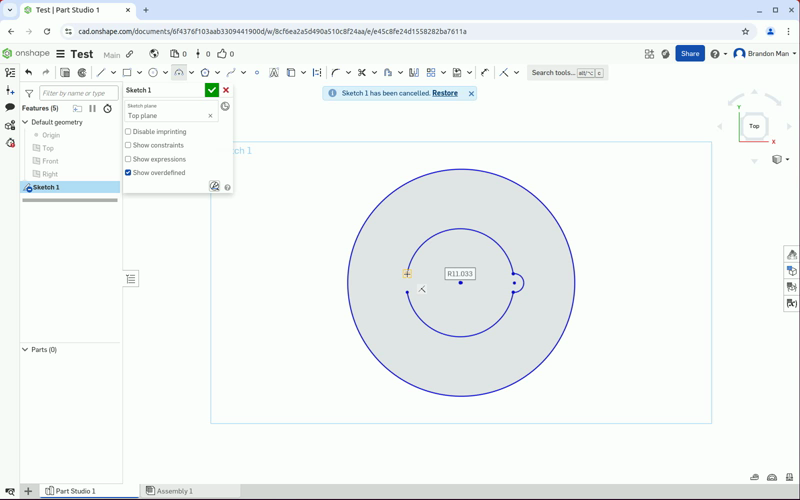
mouse_move(407, 292)
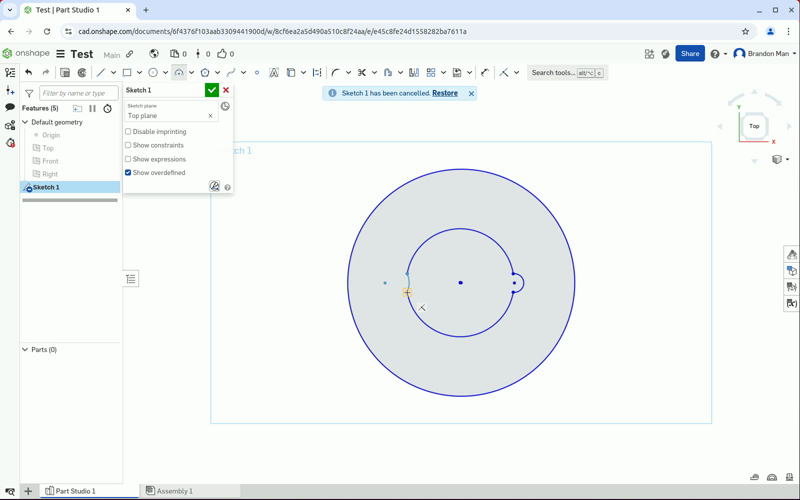
click(407, 292)
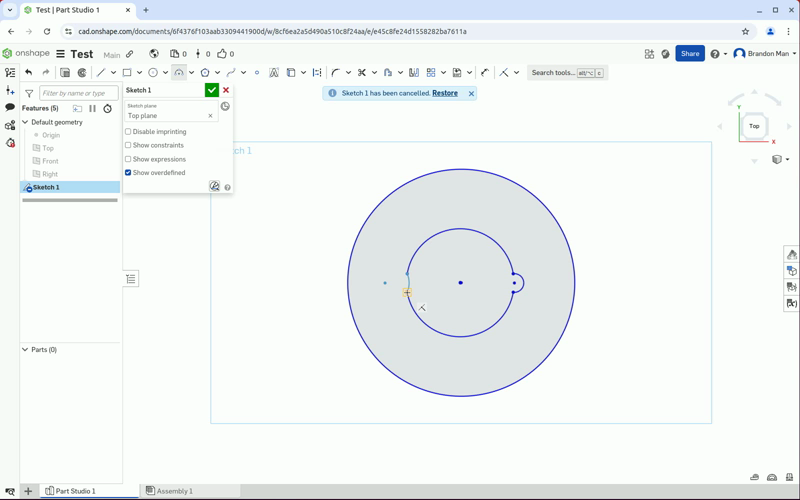
key_down(shift)
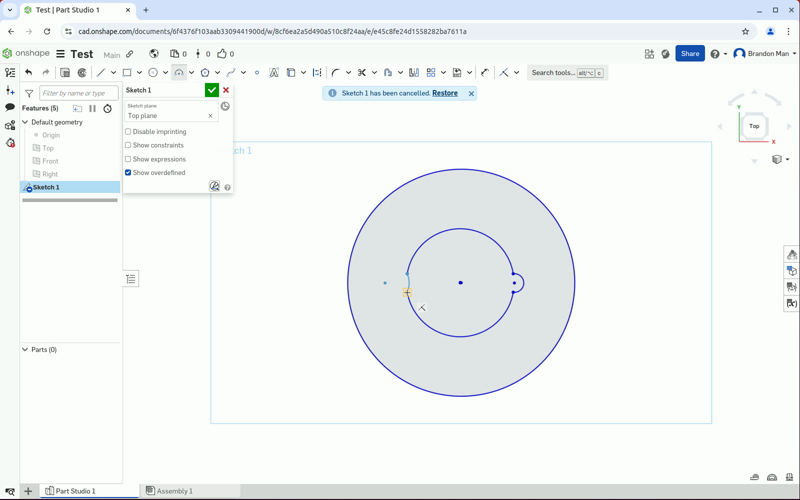
mouse_move(396, 282)
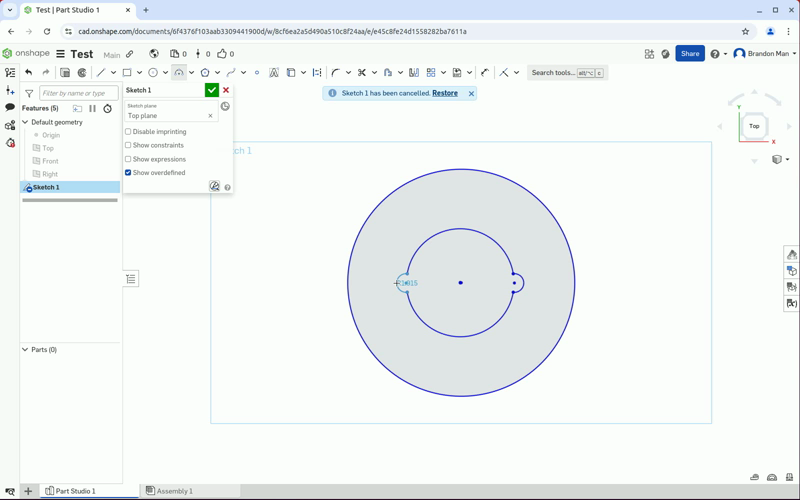
click(396, 282)
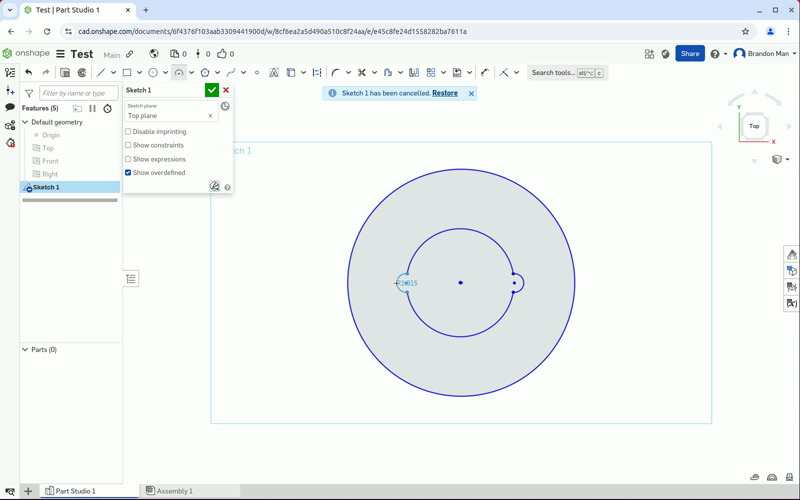
key_up(shift)
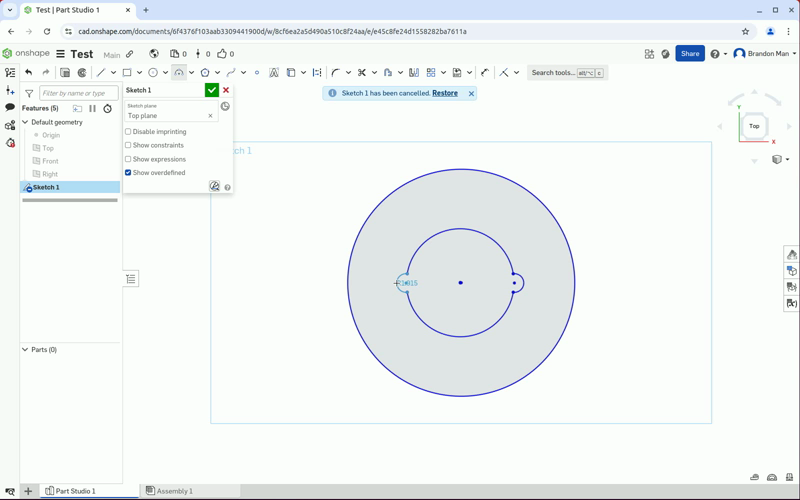
key(esc)
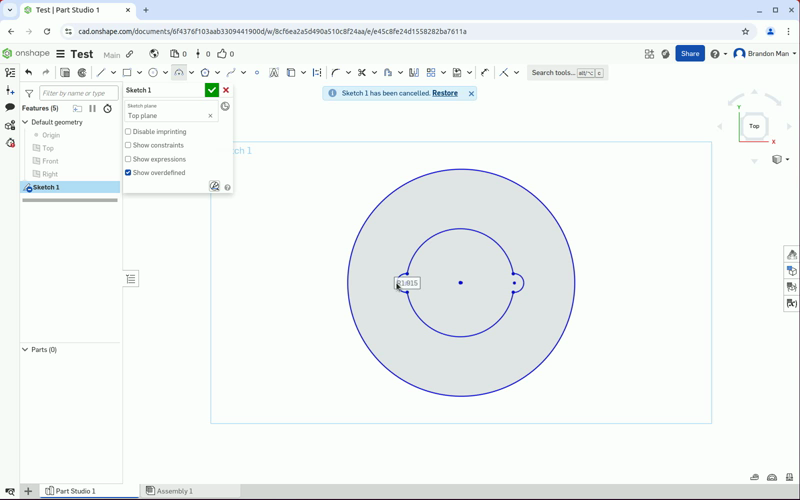
key(c)
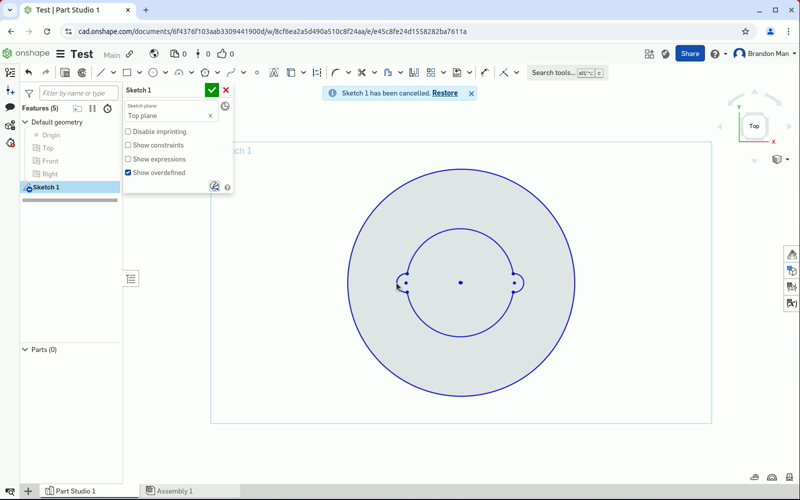
key_down(shift)
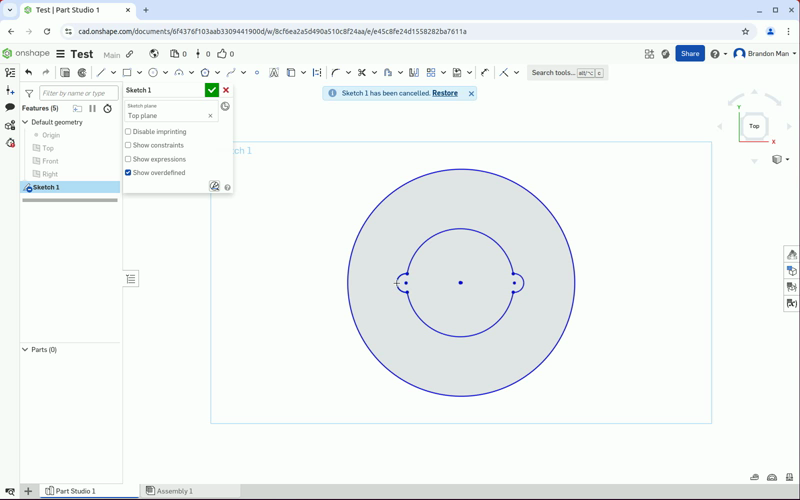
mouse_move(562, 282)
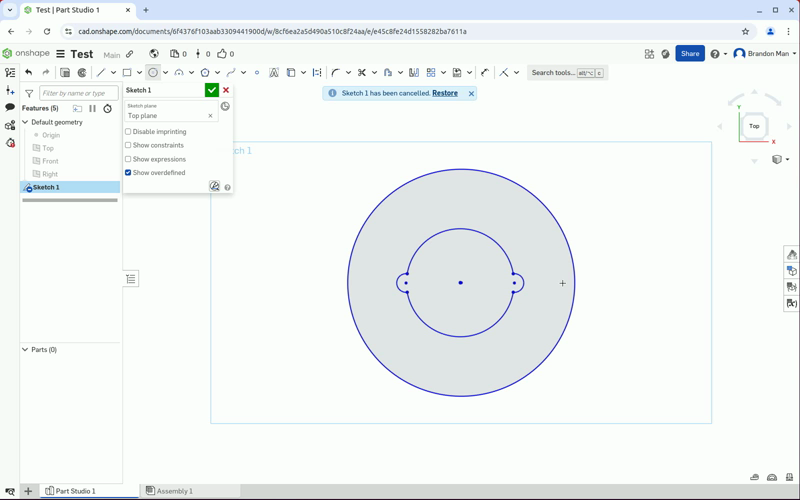
click(562, 282)
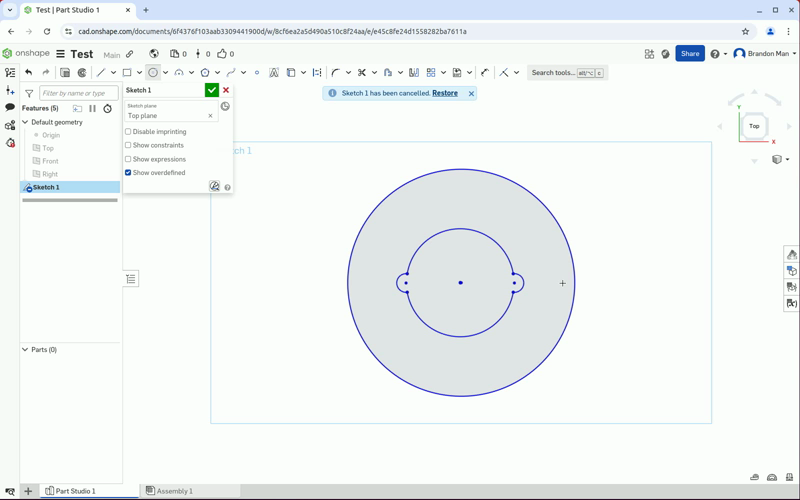
key_up(shift)
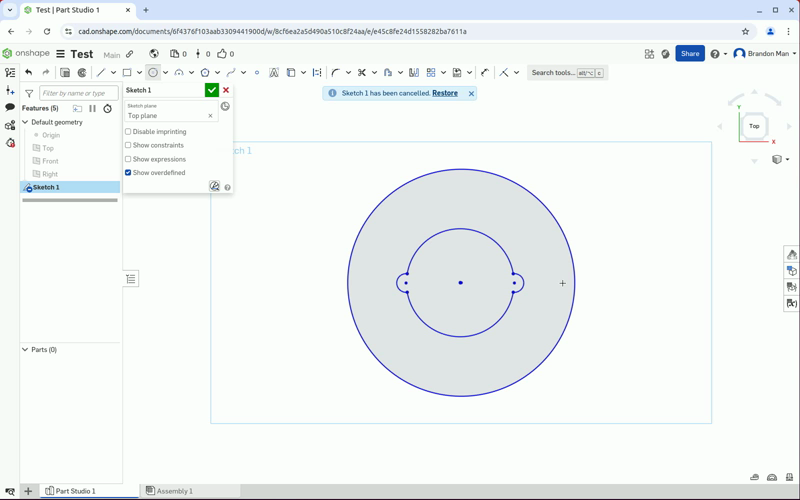
mouse_move(567, 282)
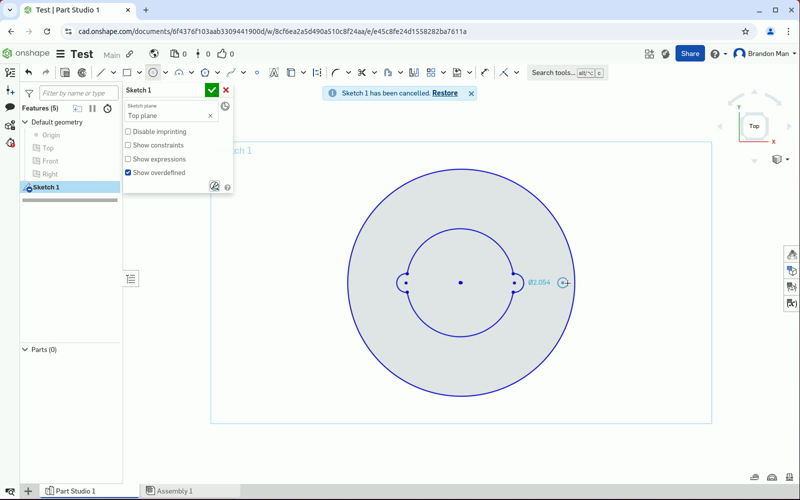
click(567, 282)
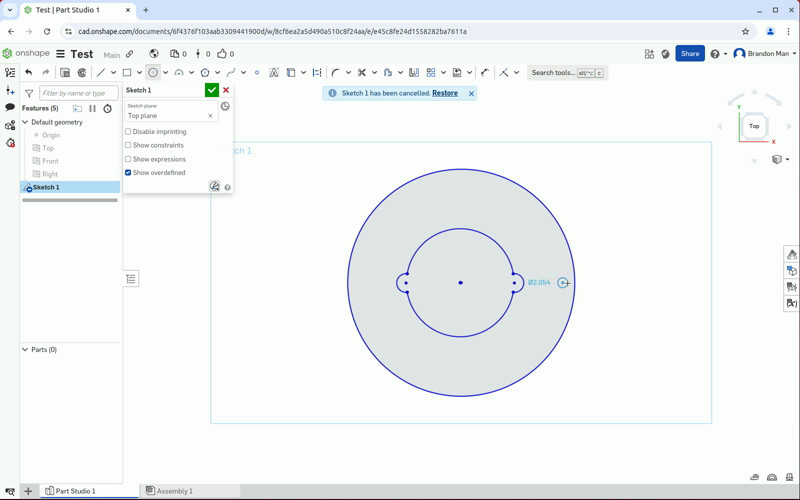
key(esc)
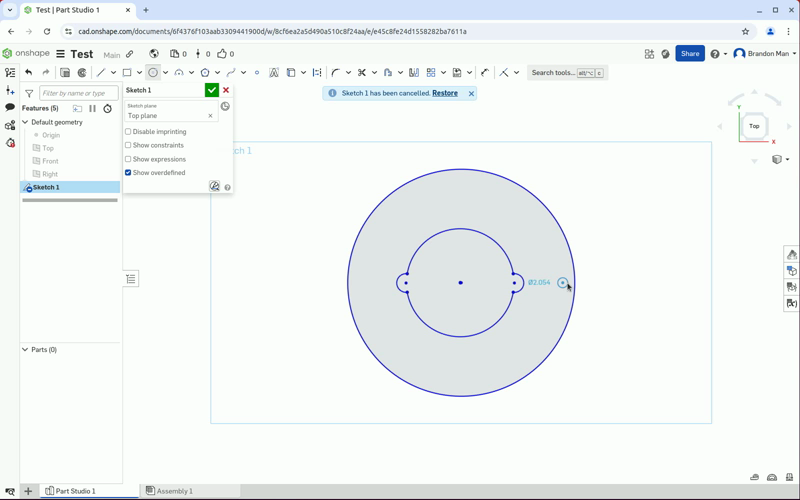
mouse_move(476, 208)
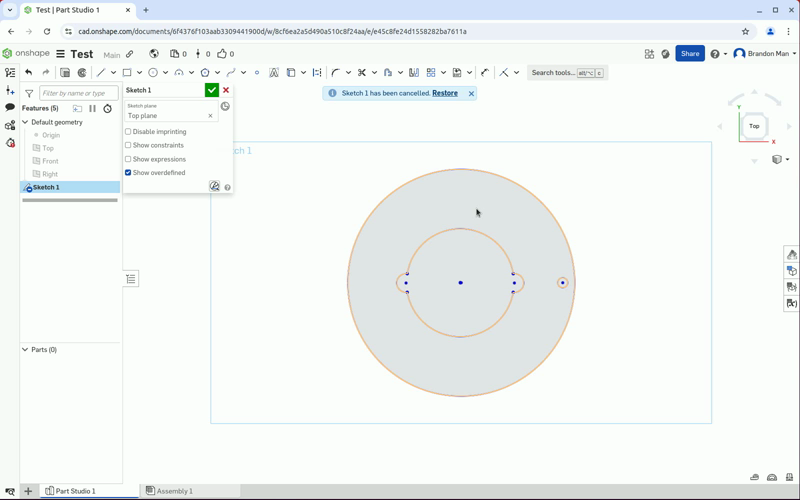
click(476, 208)
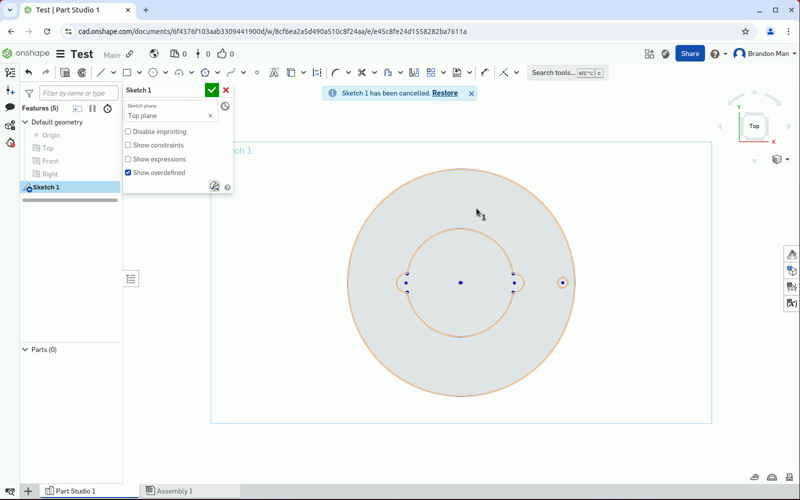
mouse_move(73, 352)
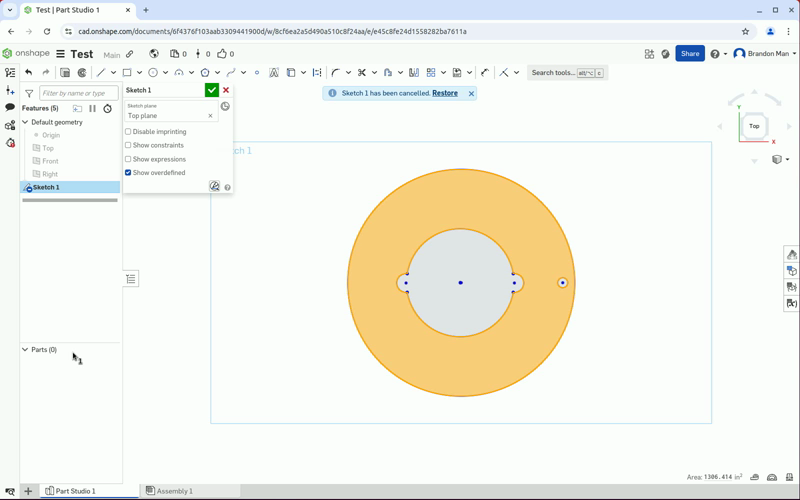
key(shift+y)
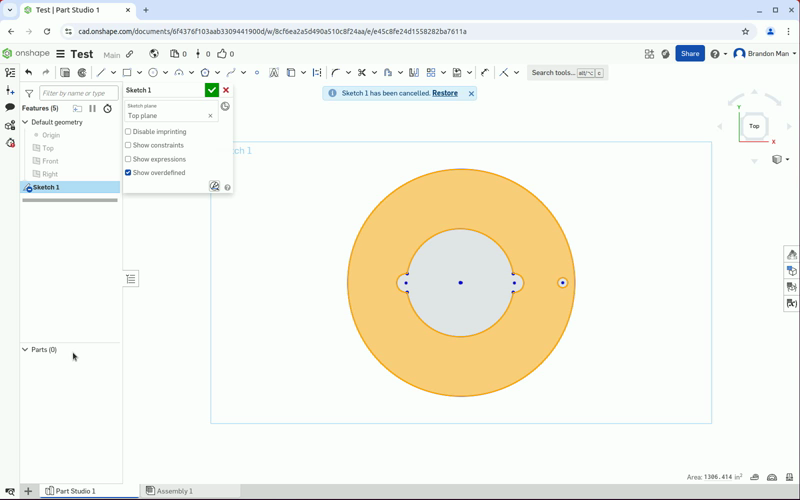
key(shift+e)
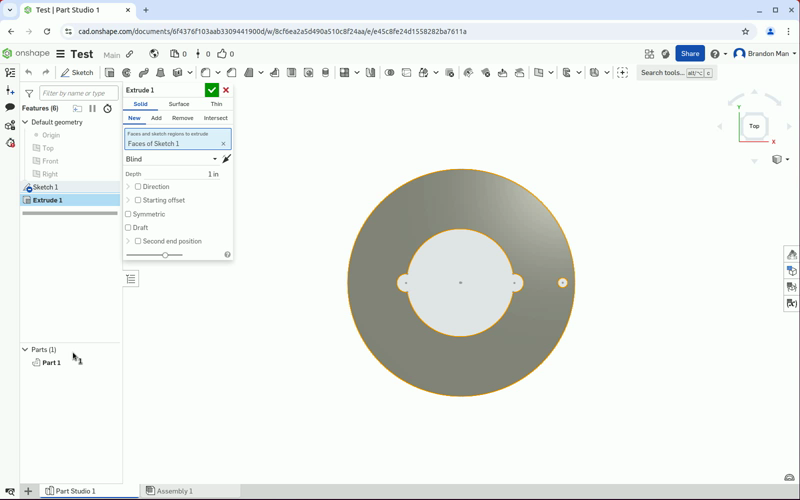
mouse_move(143, 106)
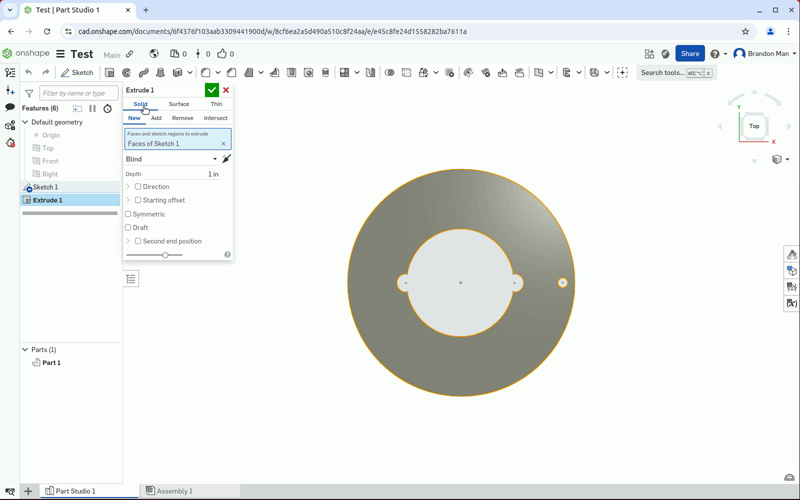
click(143, 106)
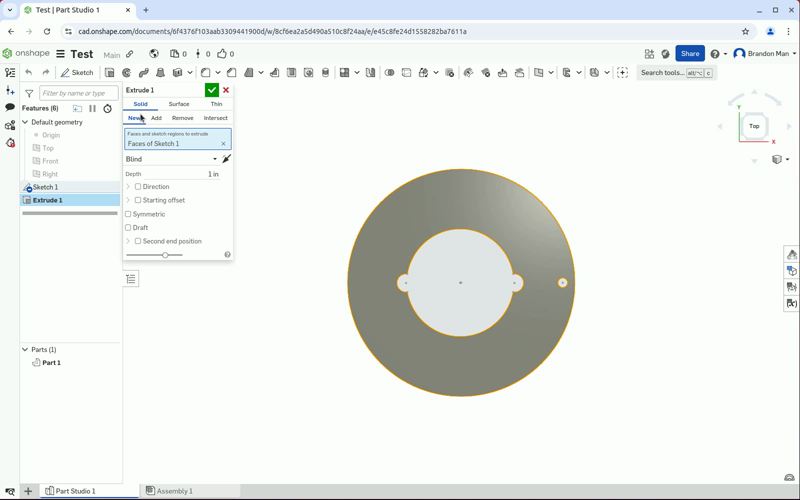
mouse_move(137, 120)
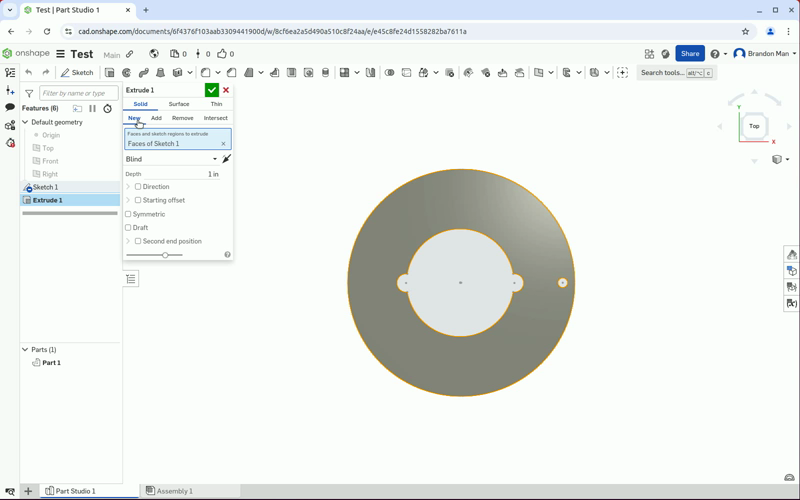
click(137, 120)
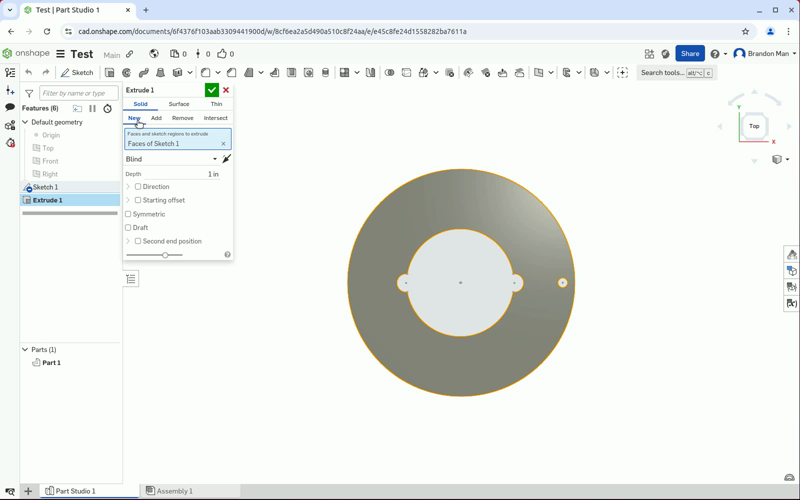
key(tab, 4)
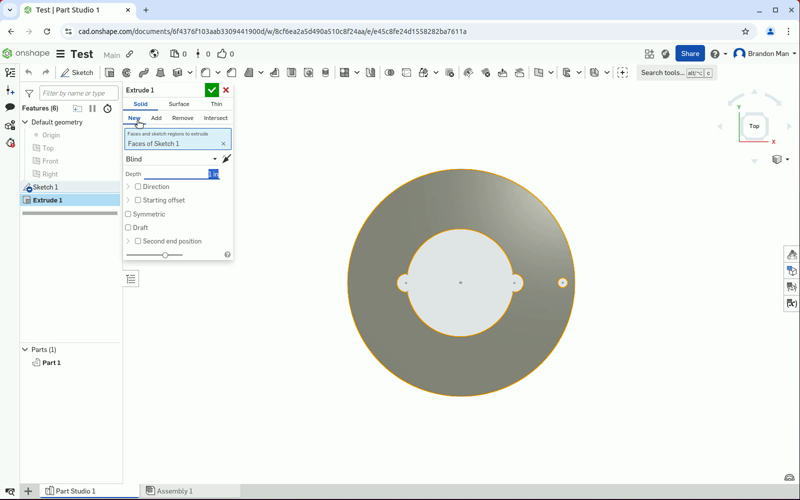
text(1.926)
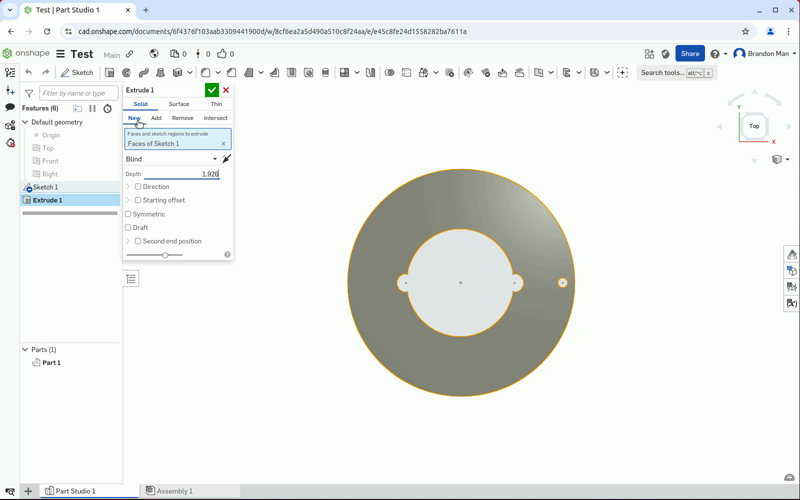
key(enter)
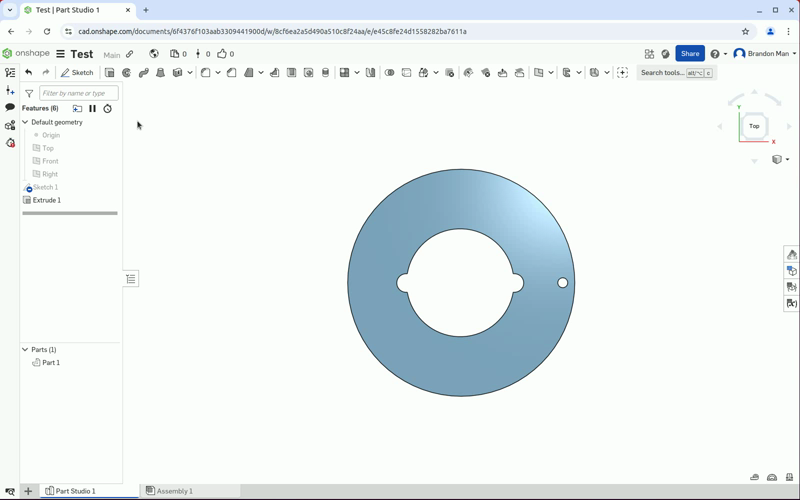
key(shift+h)
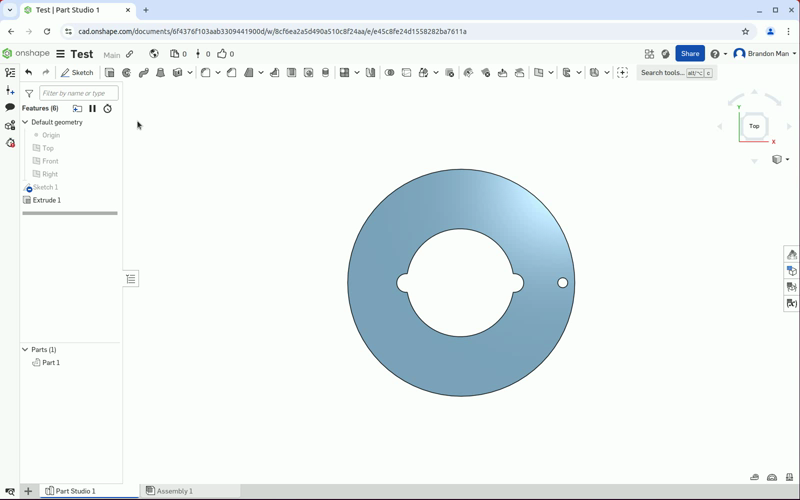
key(shift+h)
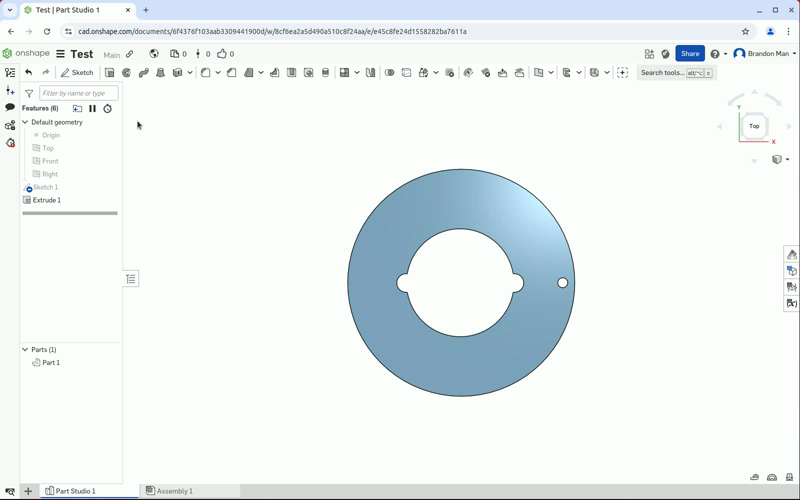
mouse_move(73, 189)
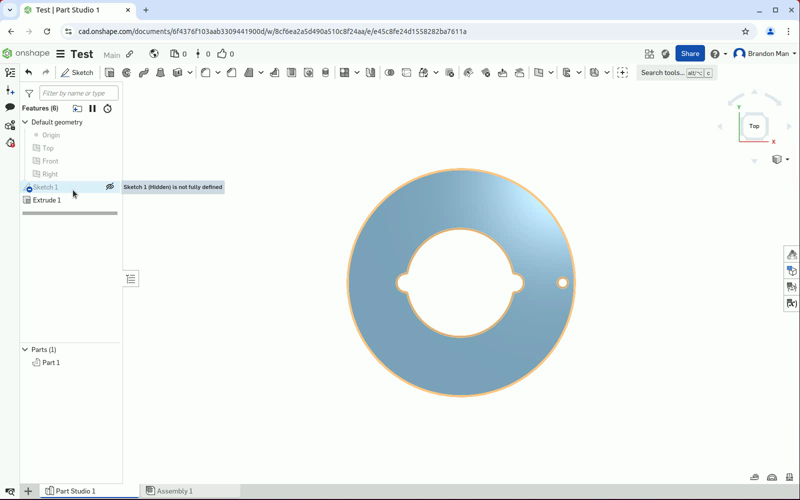
click(73, 189)
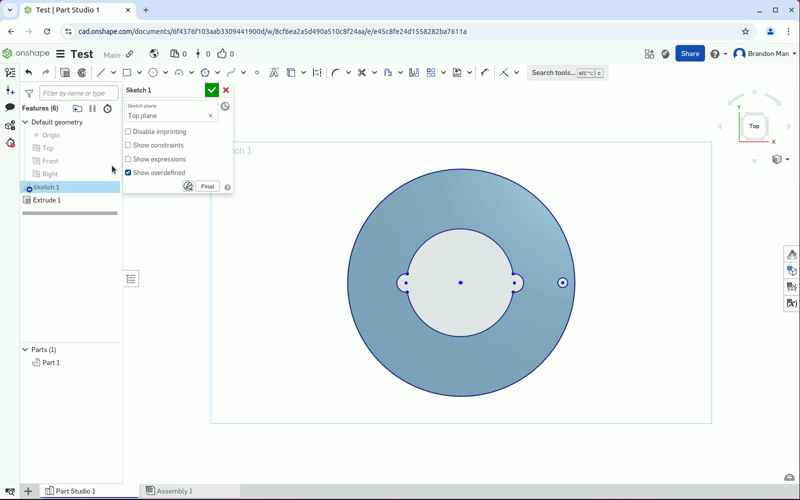
mouse_move(229, 92)
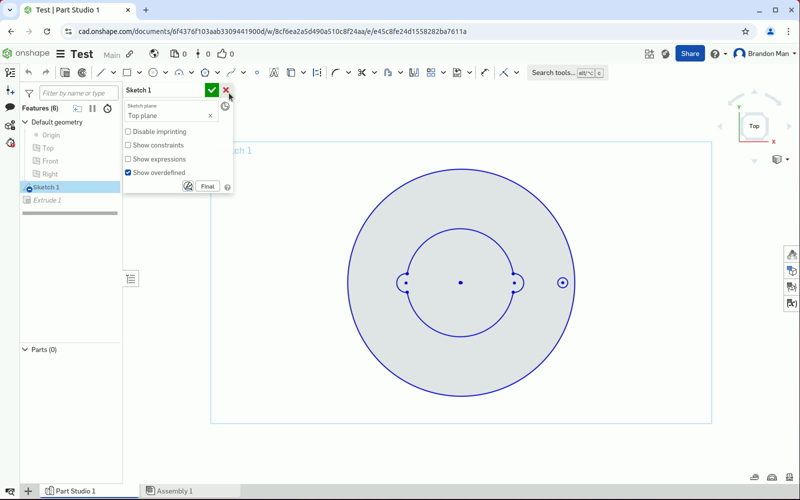
click(229, 92)
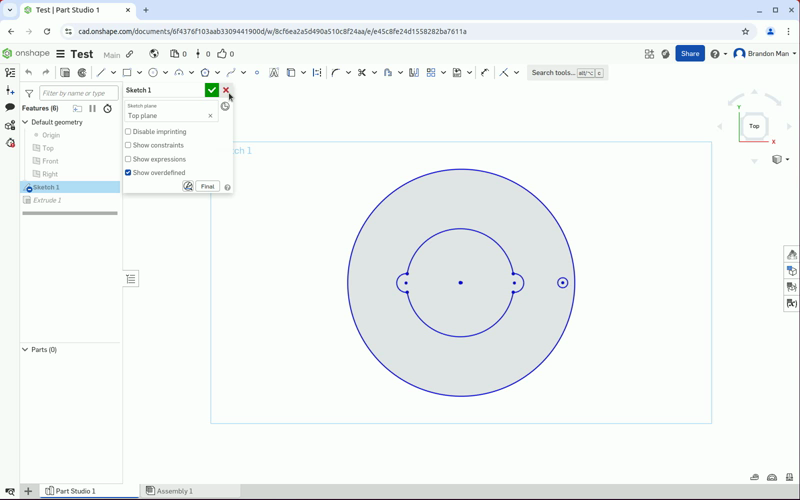
key(shift+s)
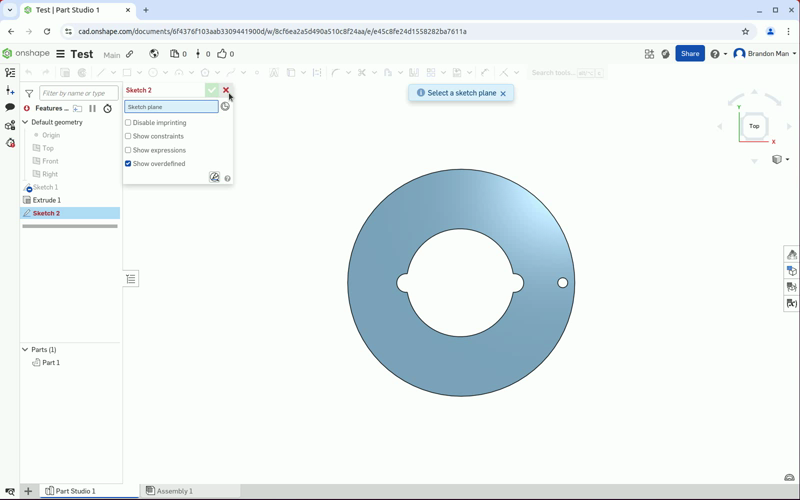
mouse_move(73, 150)
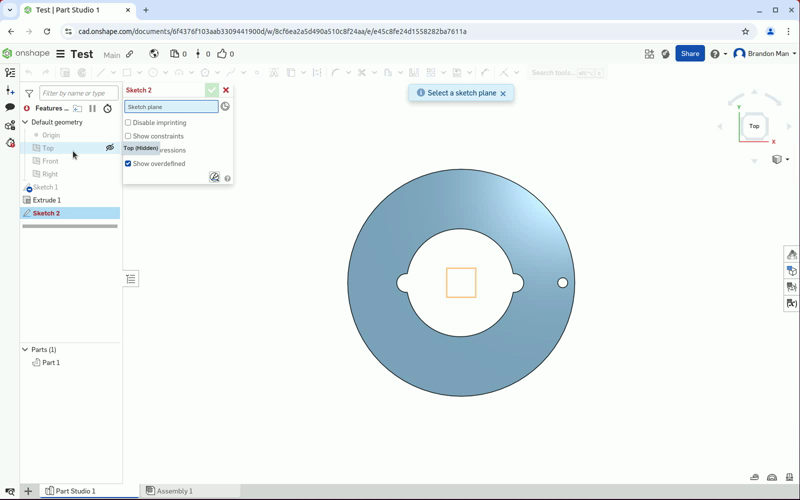
click(73, 150)
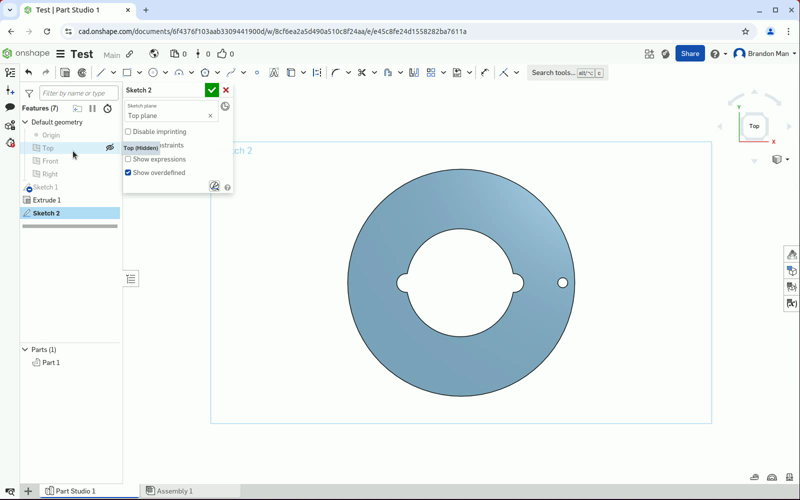
mouse_move(73, 352)
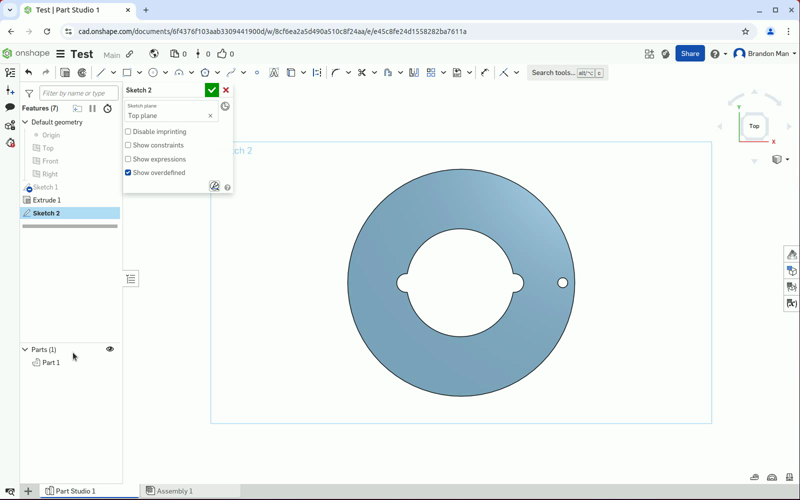
key(y)
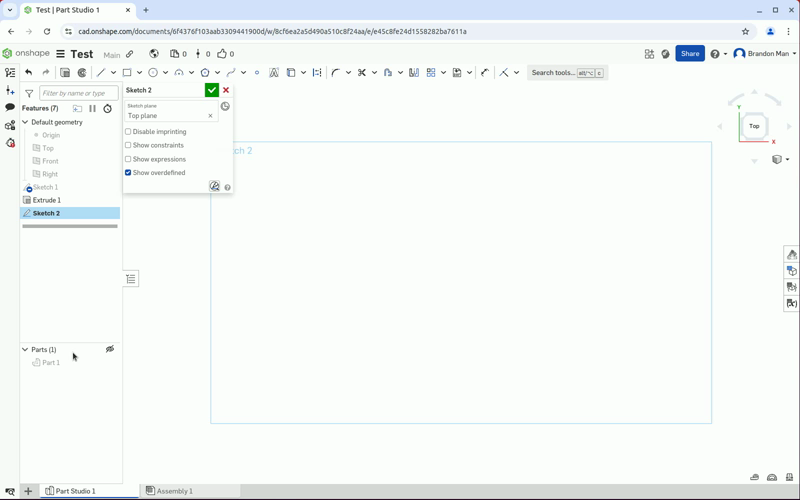
key(c)
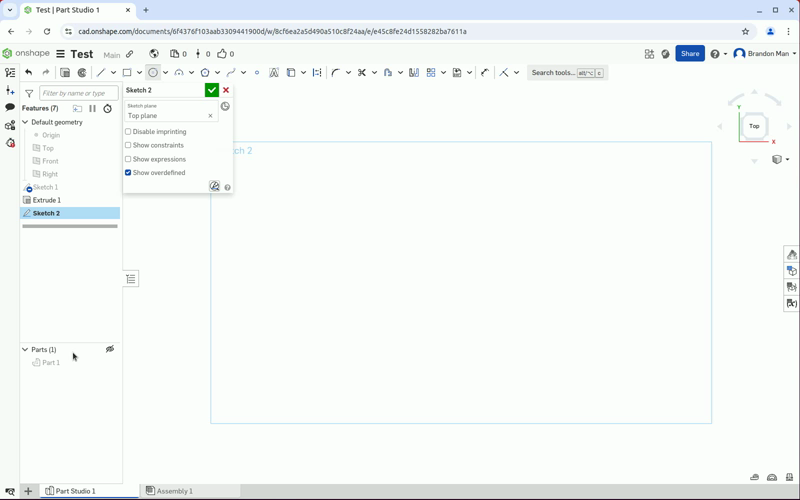
key_down(shift)
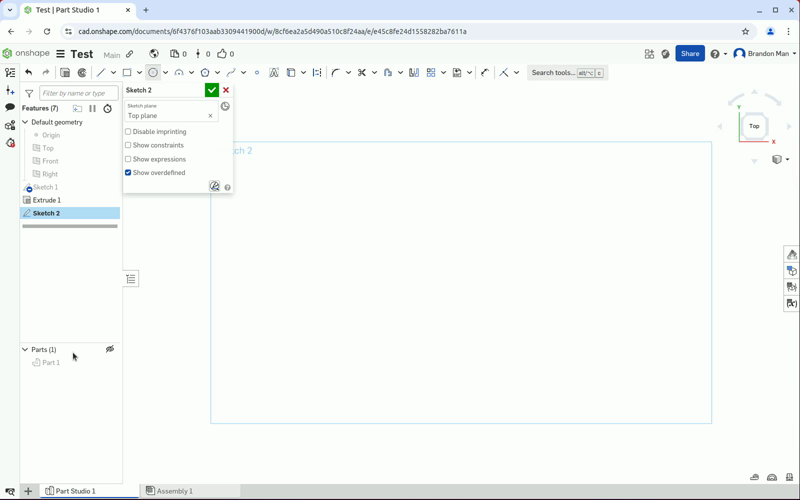
mouse_move(461, 282)
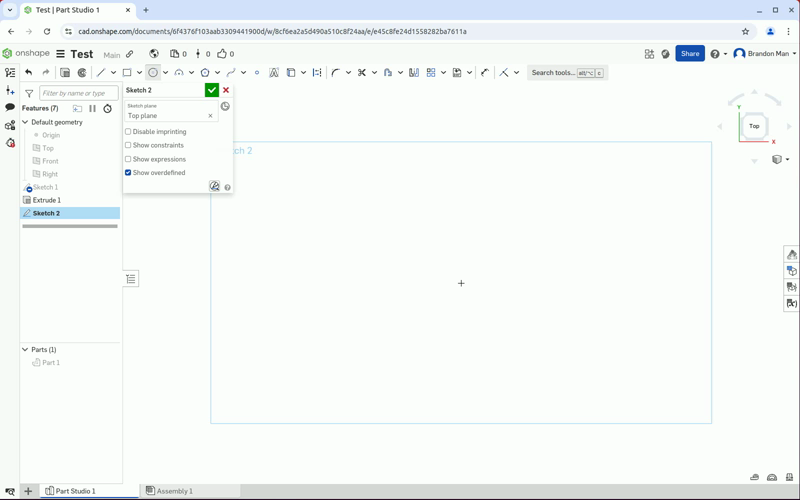
click(461, 282)
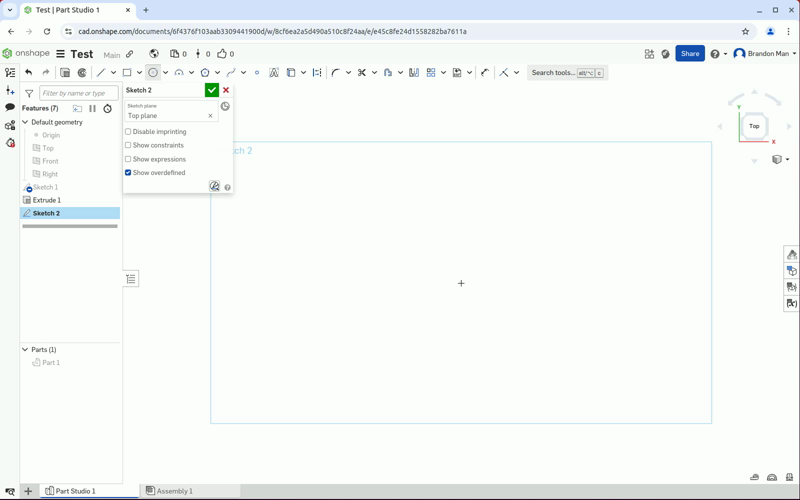
key_up(shift)
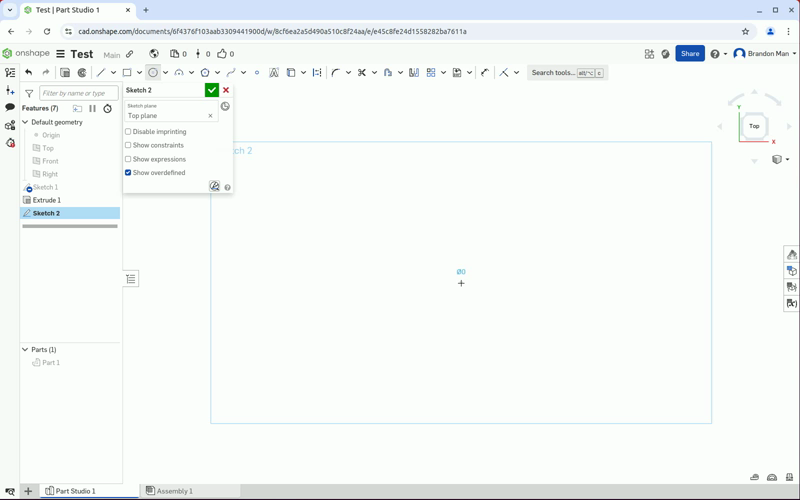
mouse_move(516, 282)
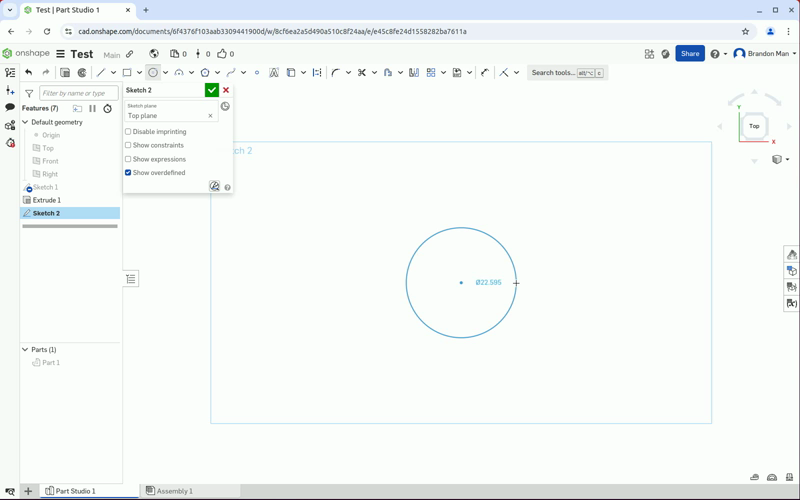
click(516, 282)
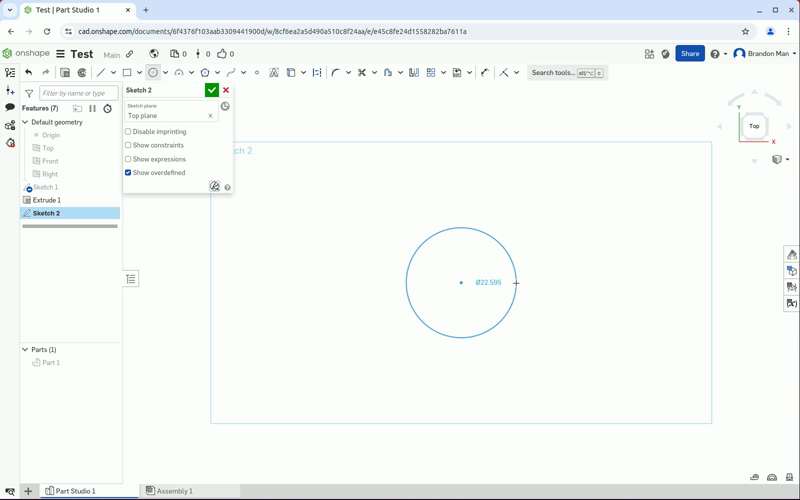
key(esc)
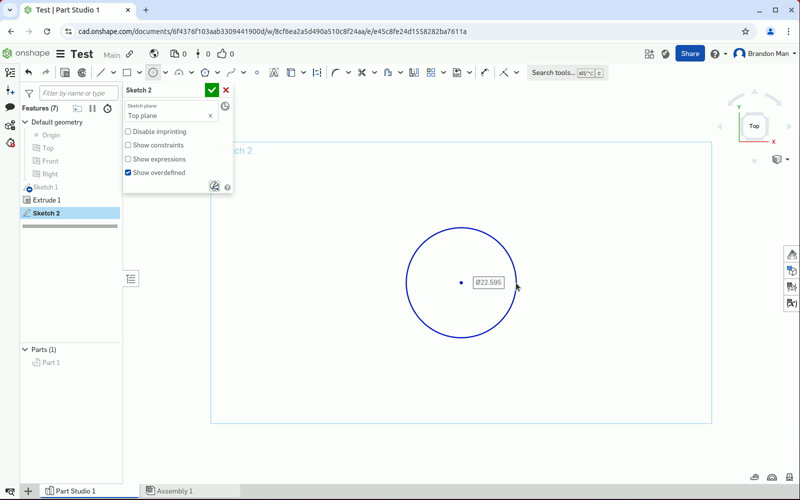
key(c)
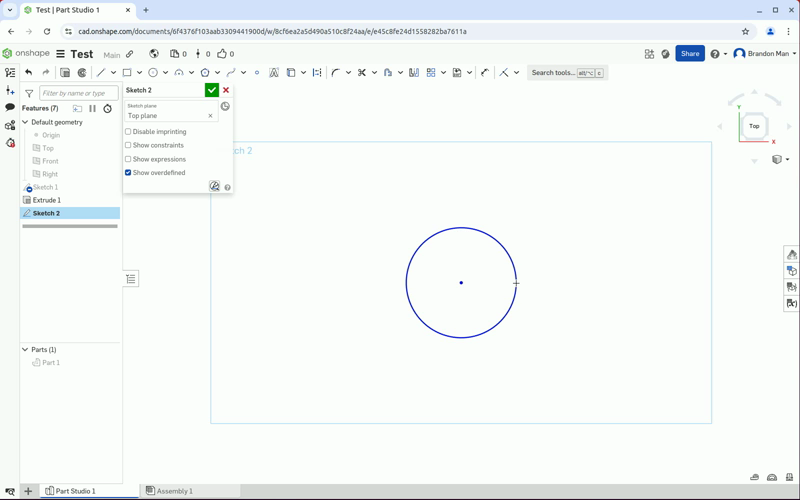
key_down(shift)
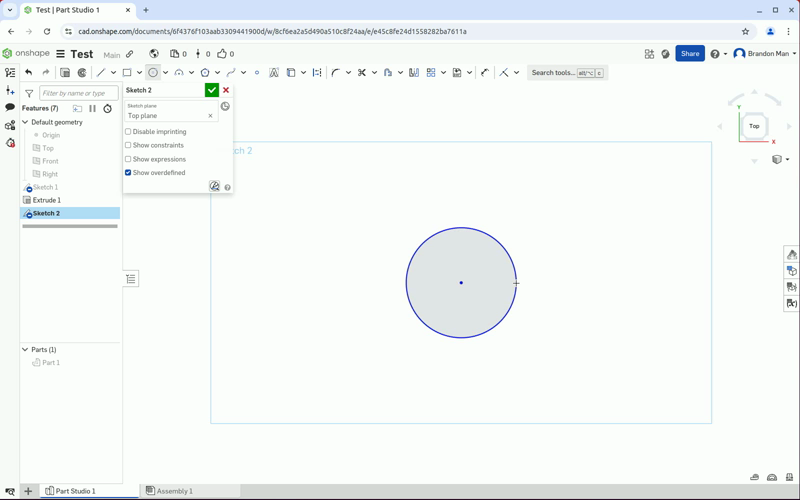
mouse_move(461, 282)
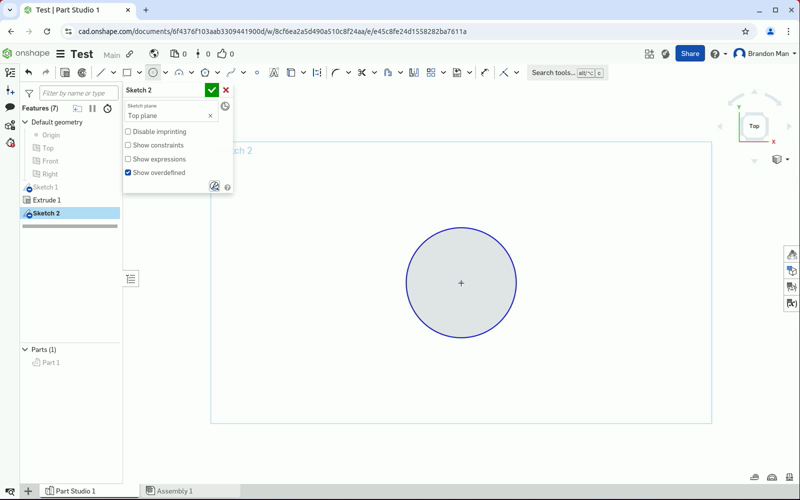
click(461, 282)
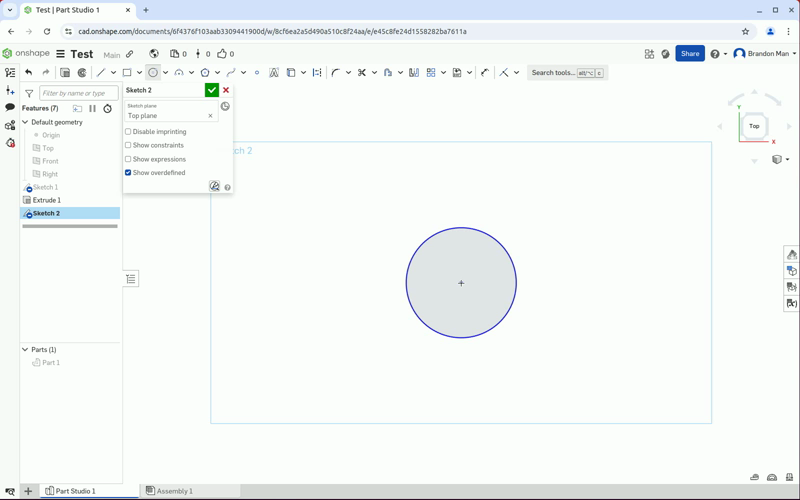
key_up(shift)
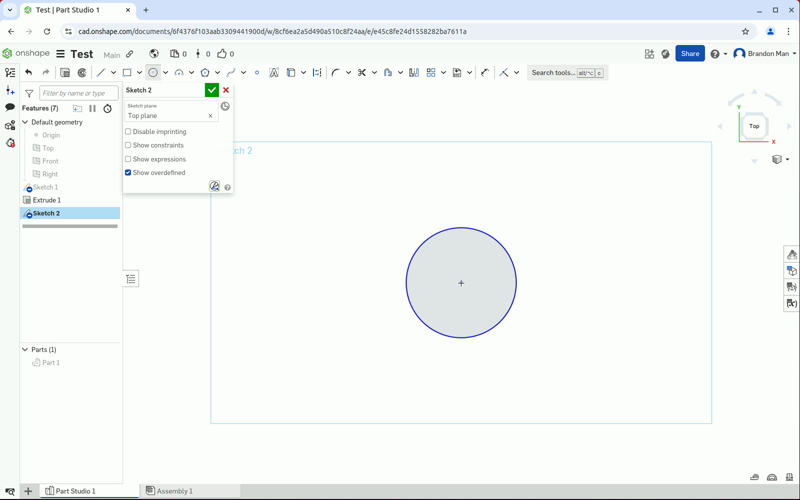
mouse_move(506, 282)
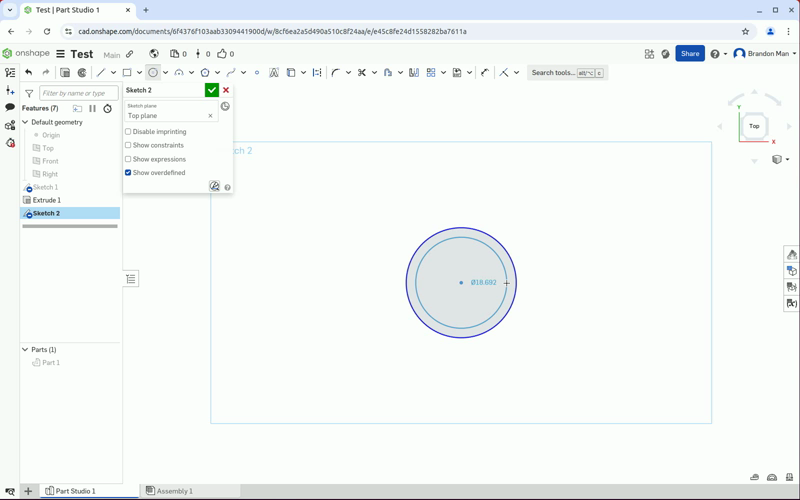
click(506, 282)
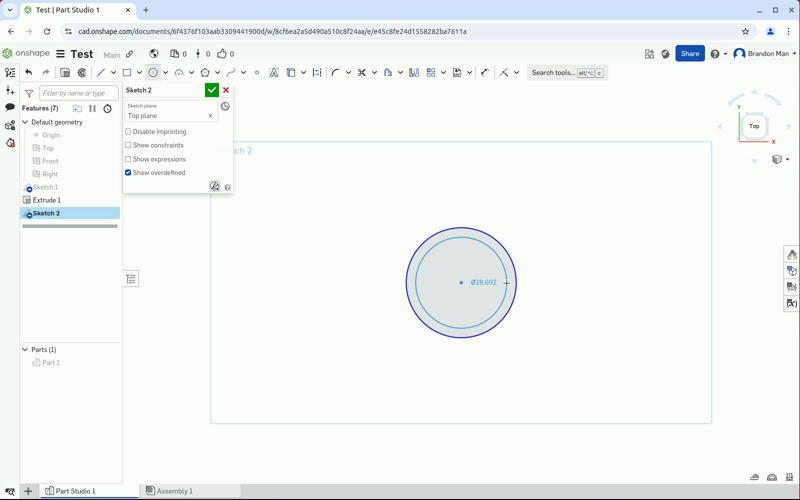
key(esc)
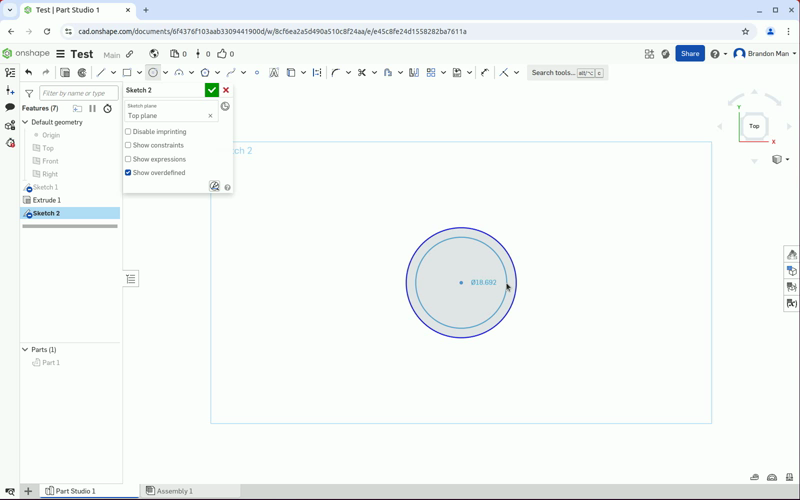
mouse_move(437, 238)
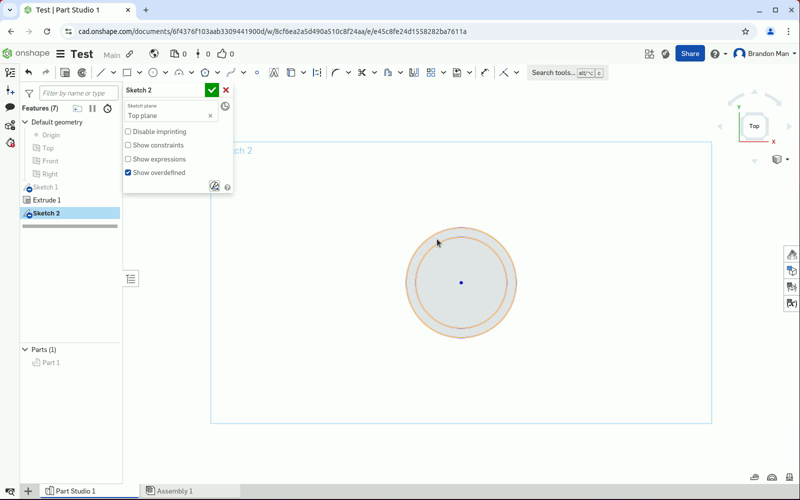
click(437, 238)
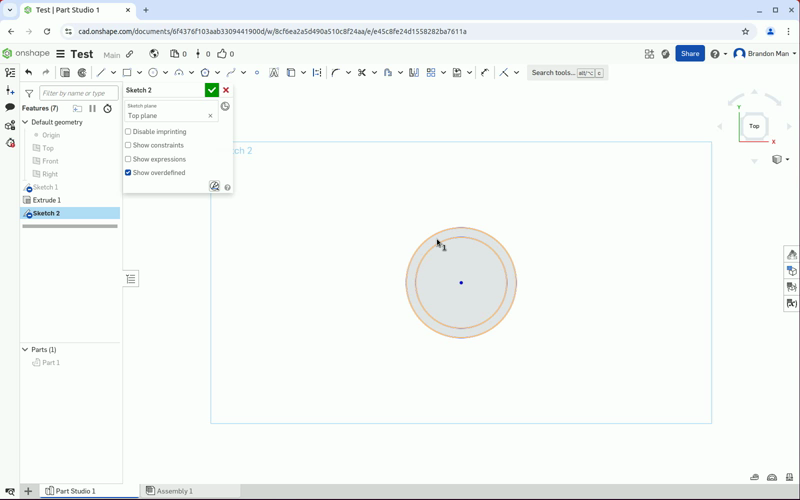
mouse_move(73, 352)
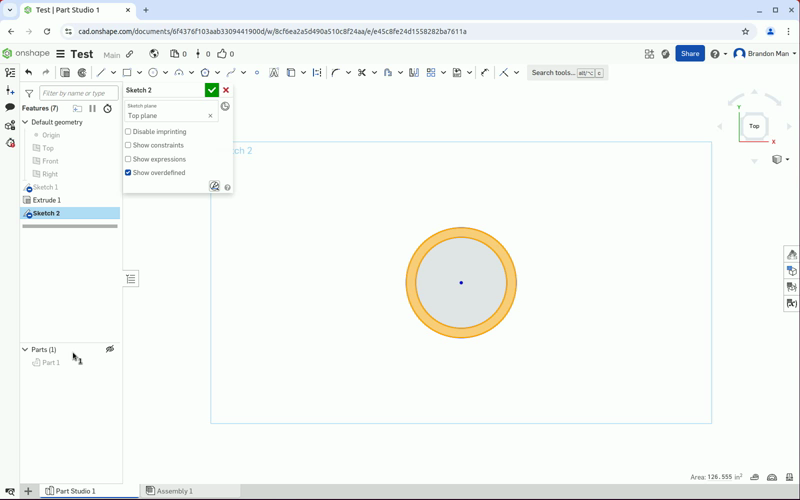
key(shift+y)
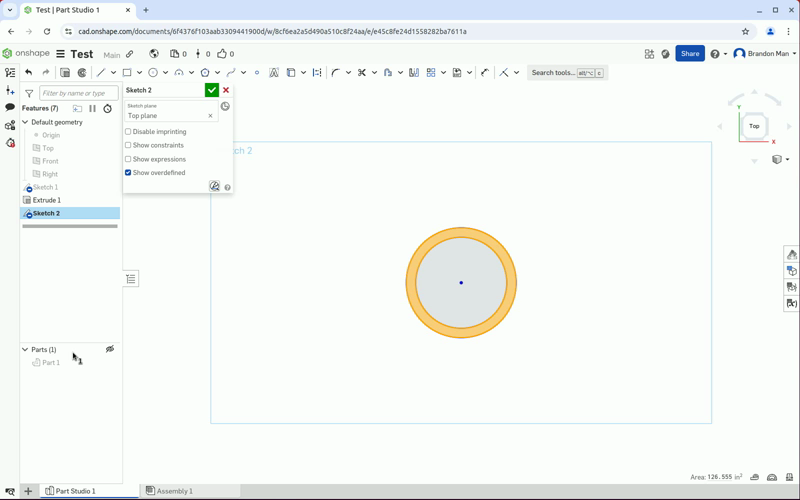
key(shift+e)
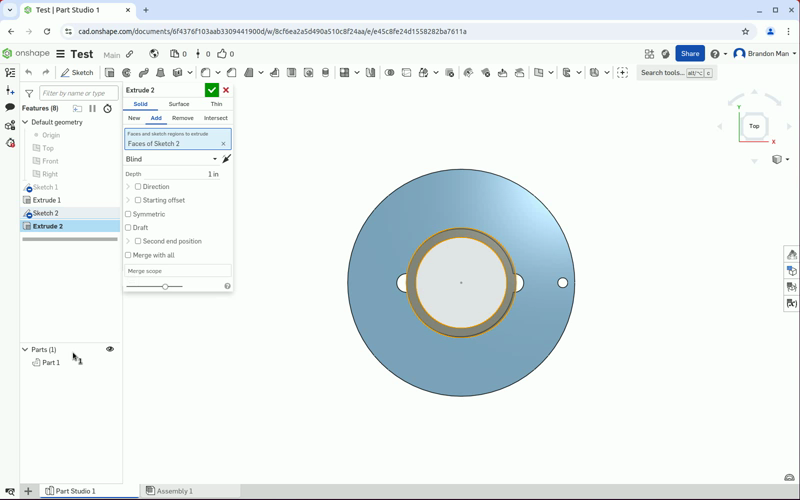
mouse_move(143, 106)
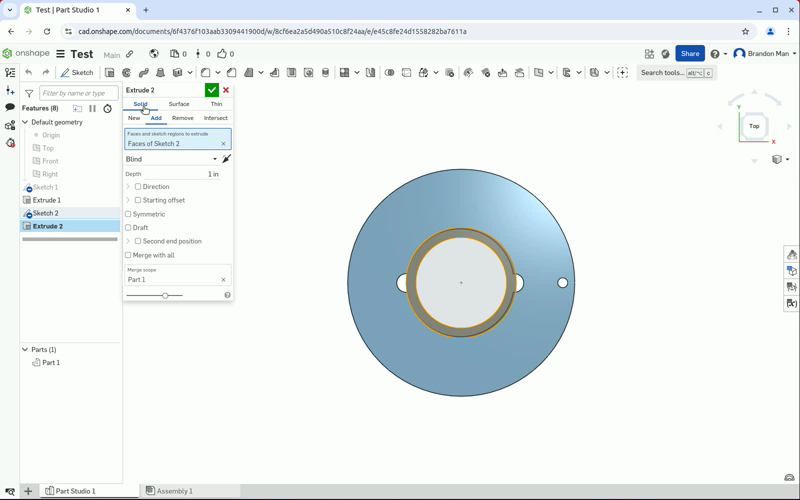
click(143, 106)
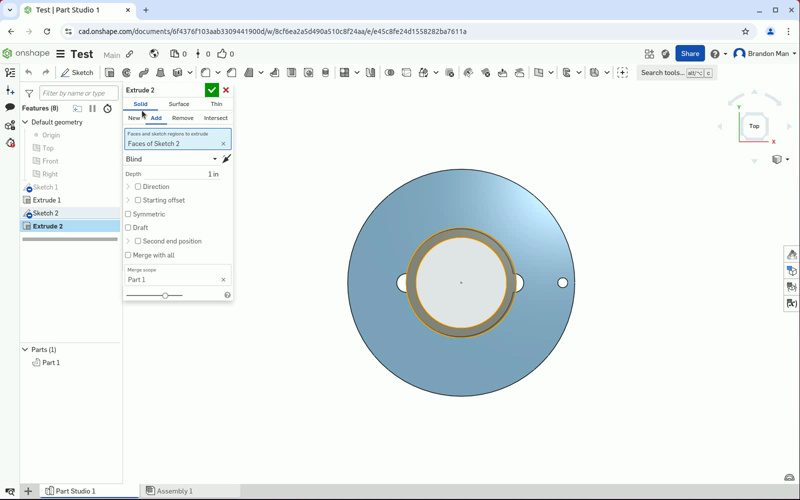
mouse_move(137, 120)
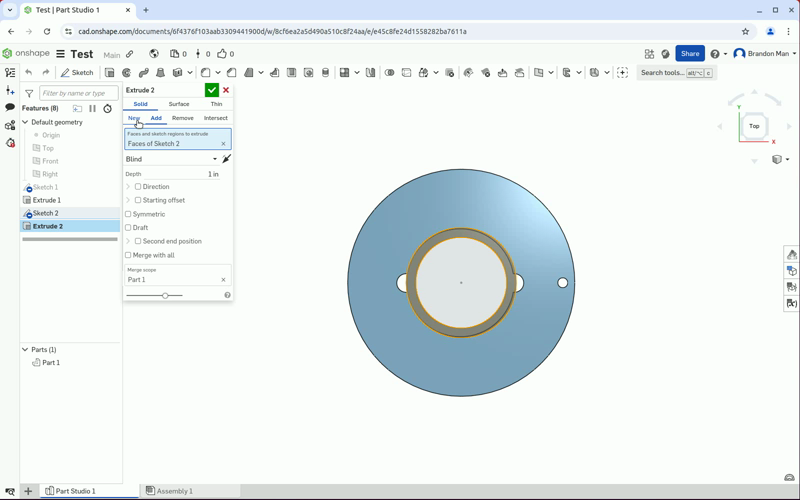
click(137, 120)
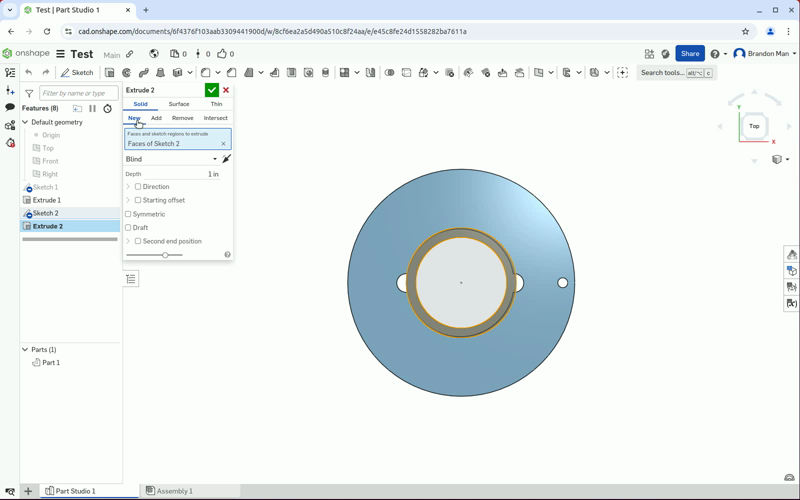
key(tab, 4)
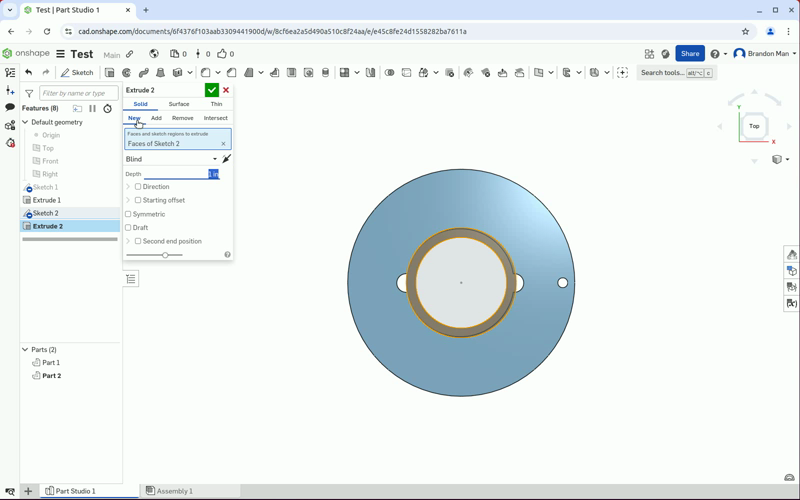
text(18.535)
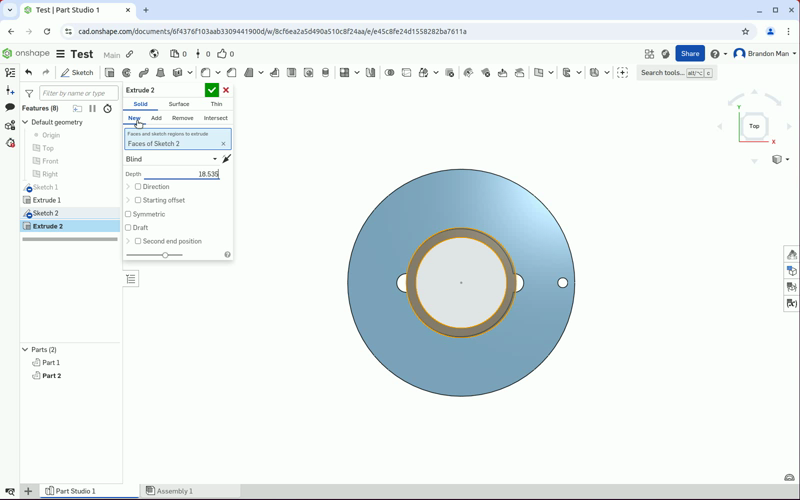
key(enter)
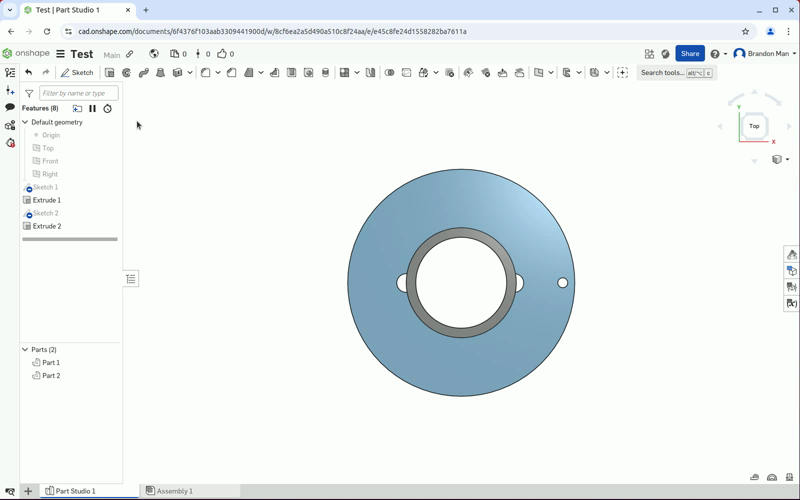
key(shift+h)
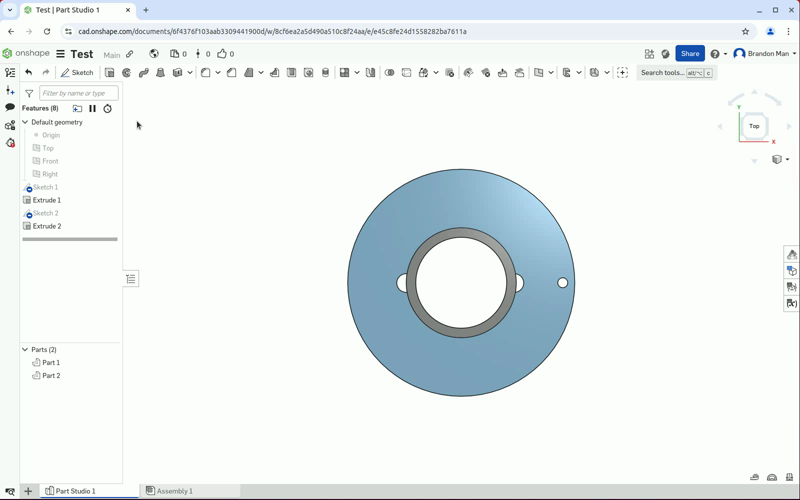
key(shift+h)
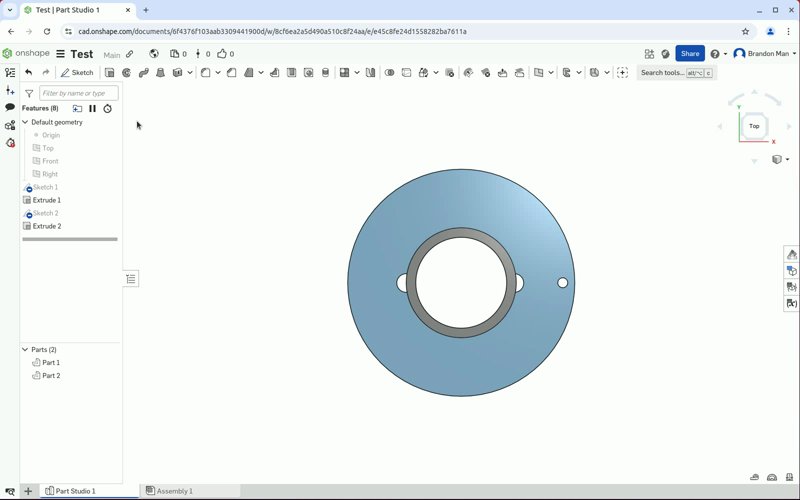
mouse_move(73, 189)
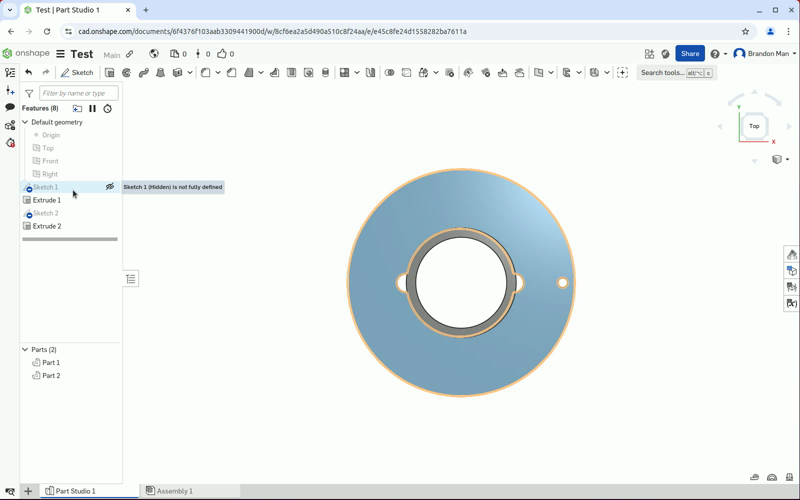
click(73, 189)
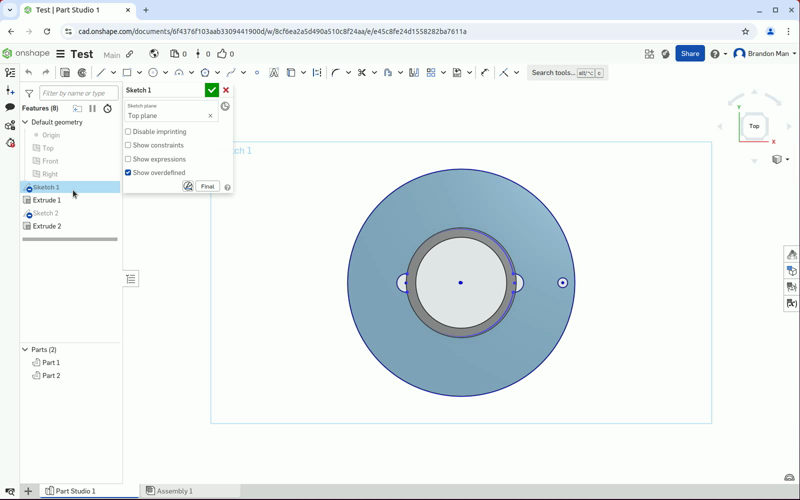
mouse_move(229, 92)
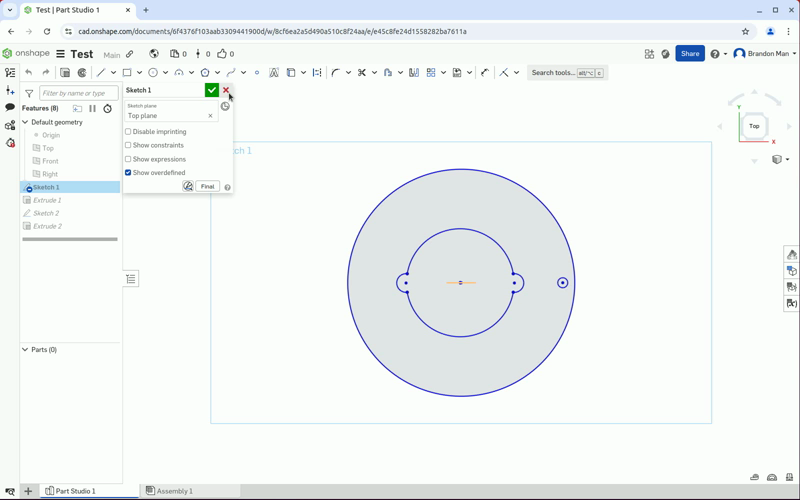
click(229, 92)
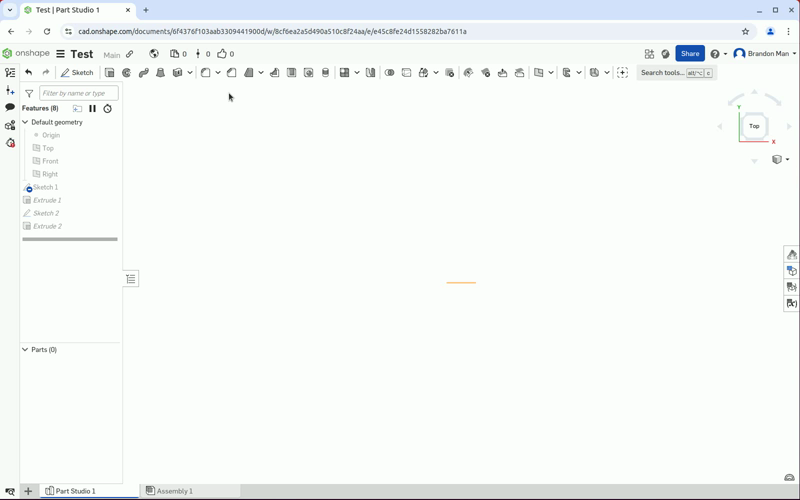
mouse_move(541, 75)
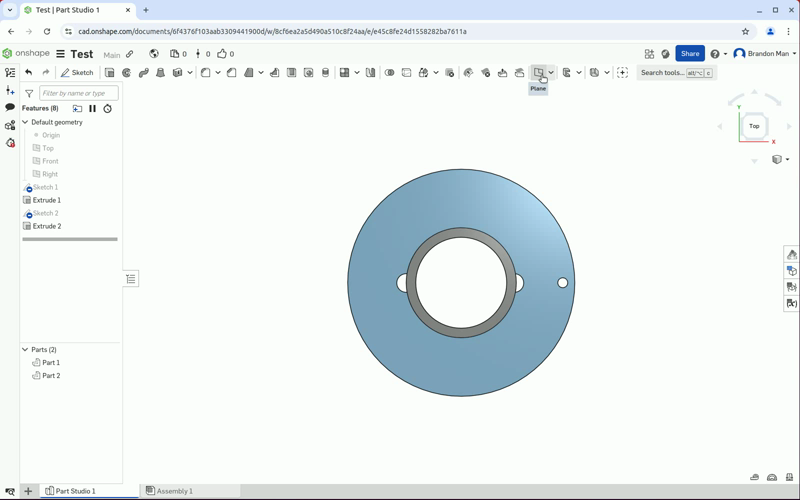
click(541, 75)
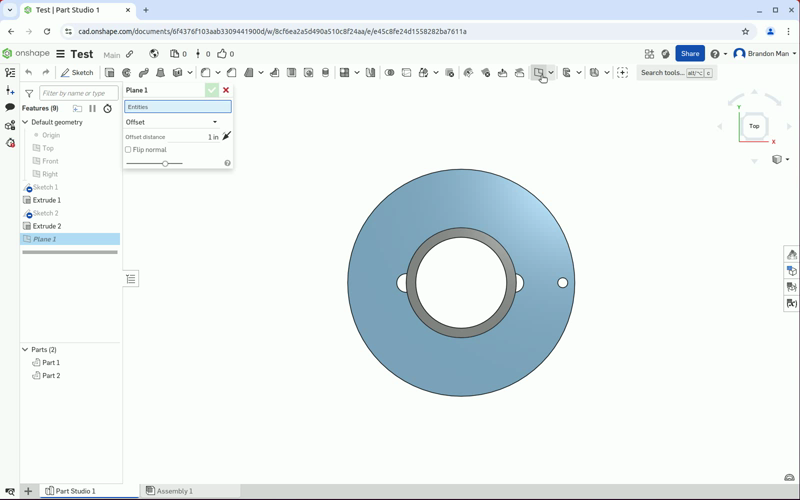
mouse_move(73, 150)
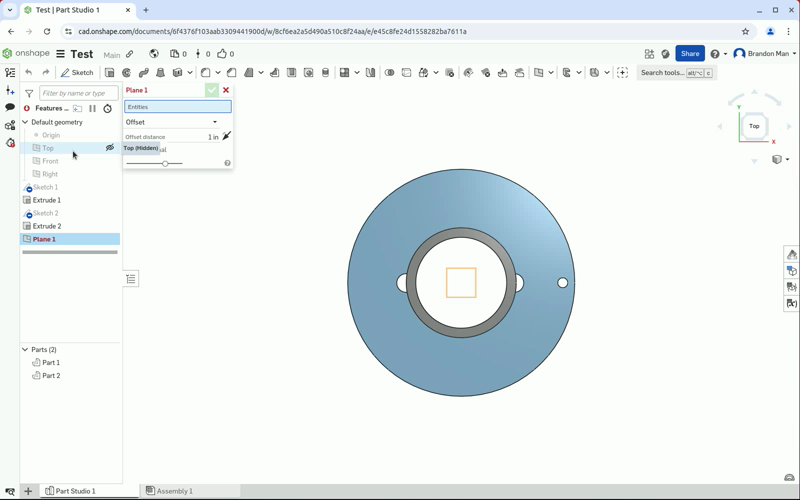
click(73, 150)
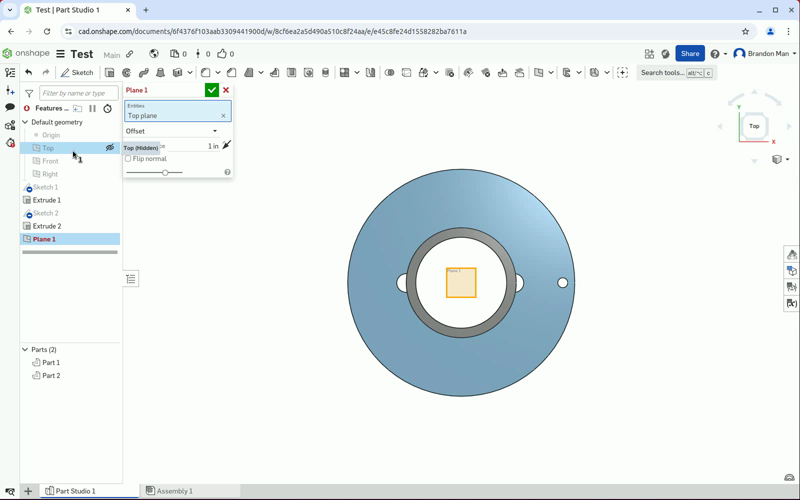
key(tab, 2)
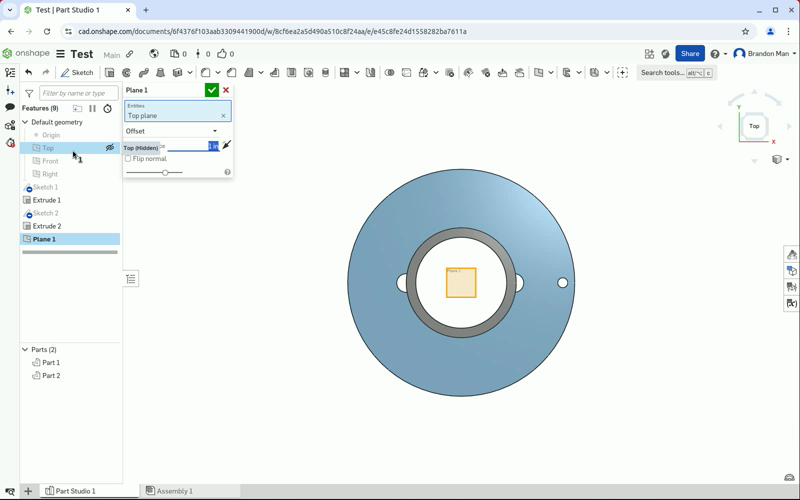
text(18.548)
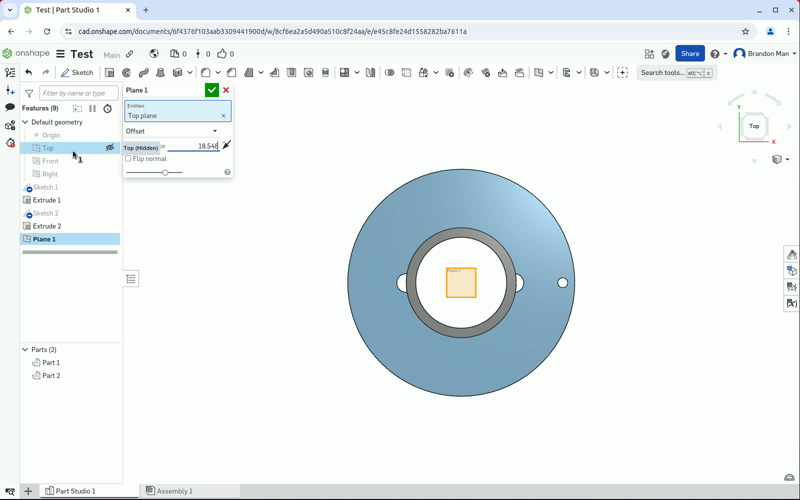
key(enter, 2)
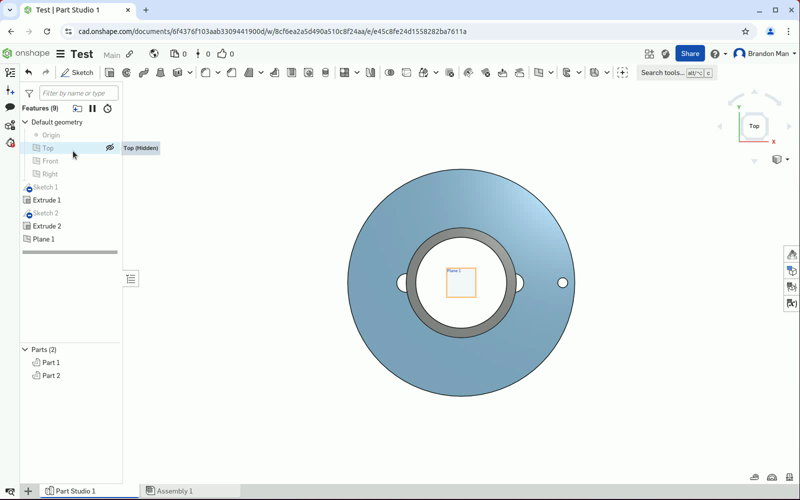
key(shift+s)
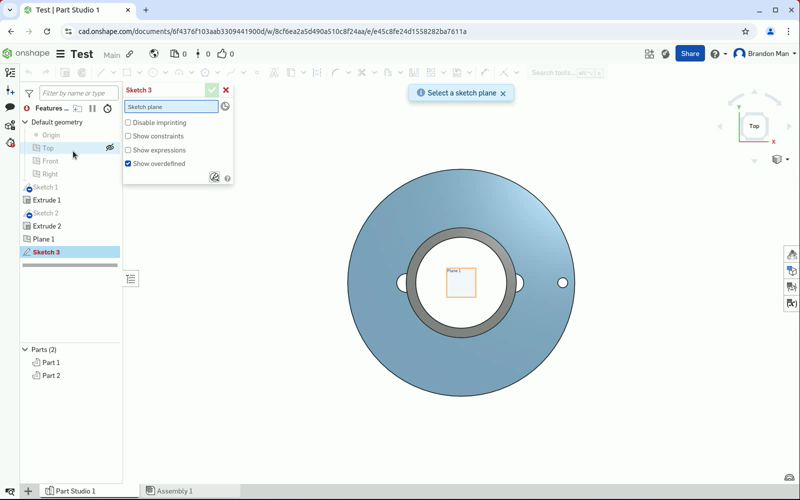
mouse_move(73, 241)
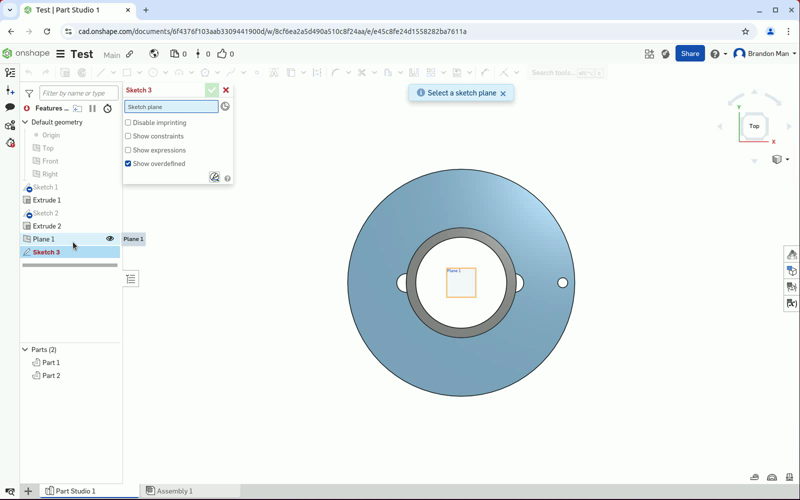
click(73, 241)
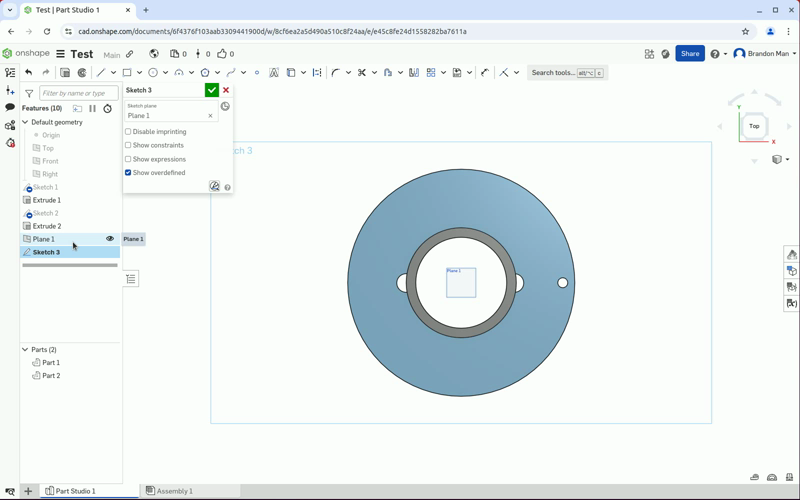
mouse_move(73, 352)
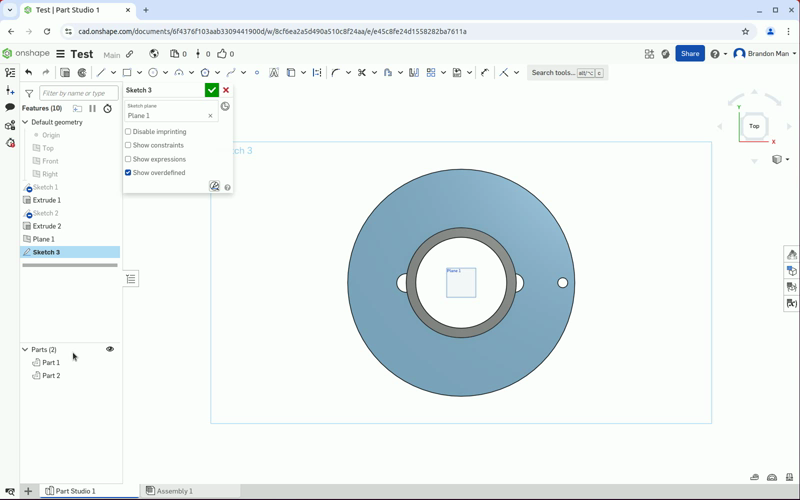
key(y)
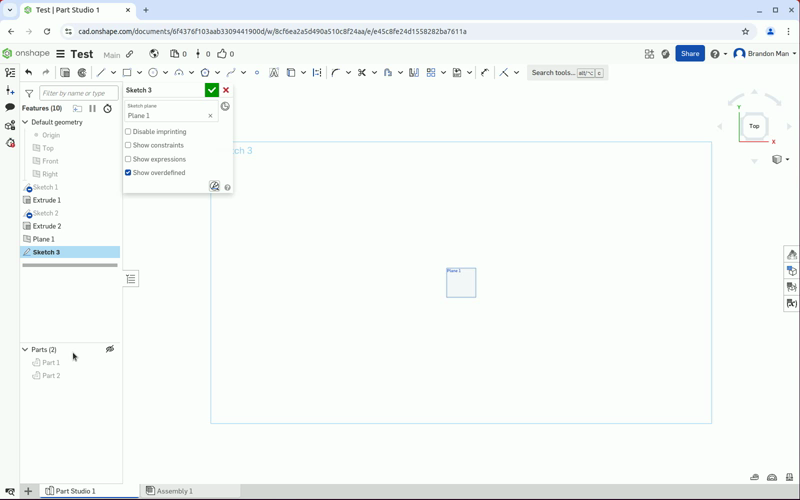
key(c)
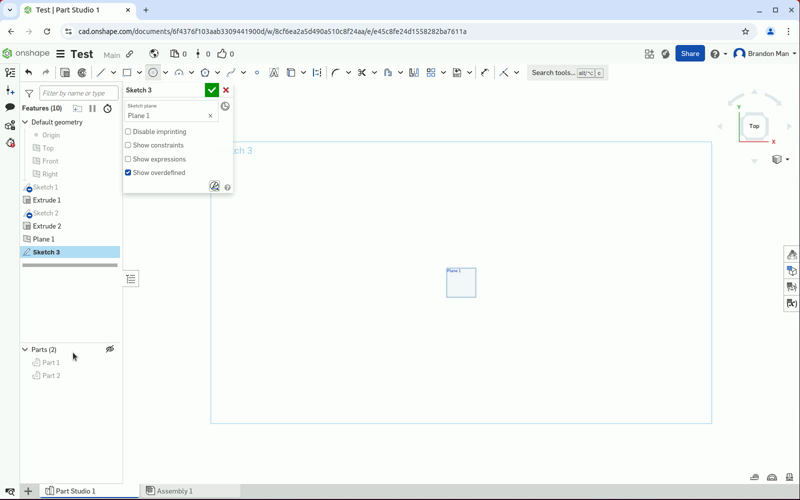
key_down(shift)
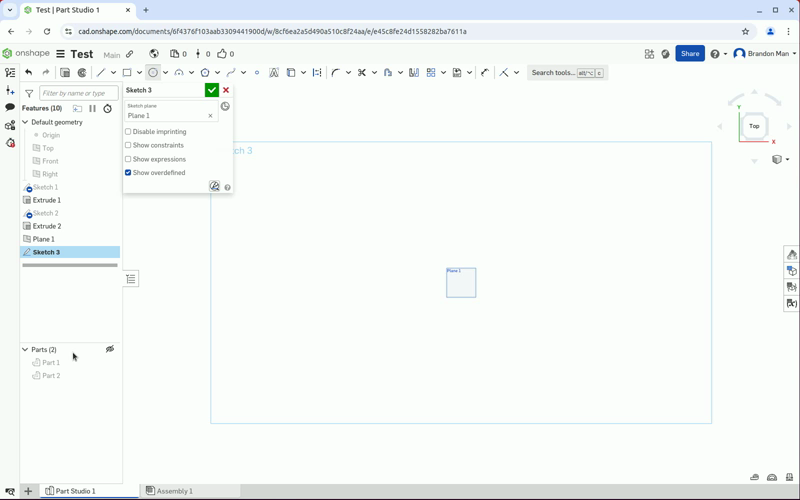
mouse_move(461, 282)
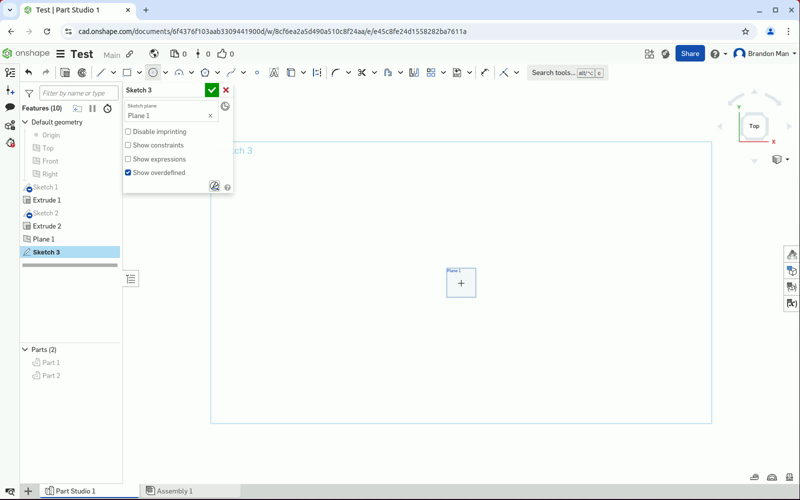
click(461, 282)
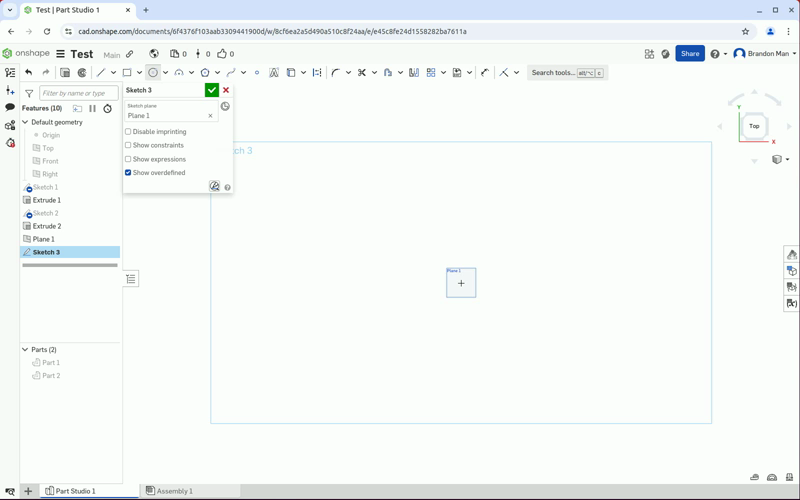
key_up(shift)
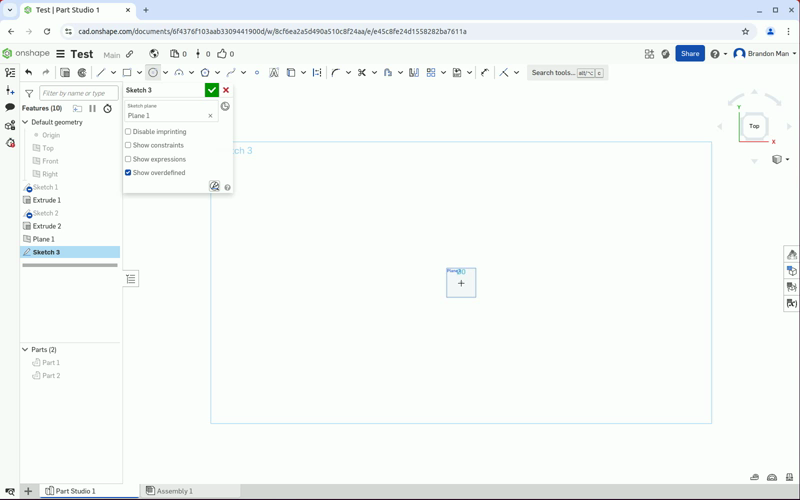
mouse_move(574, 282)
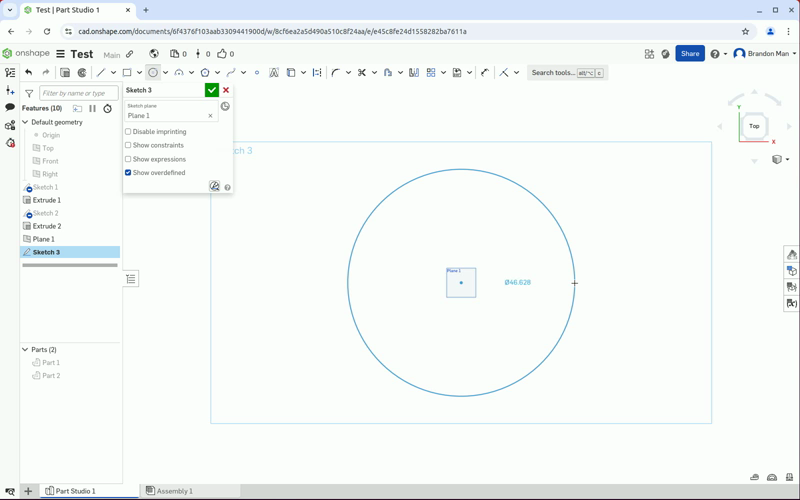
click(574, 282)
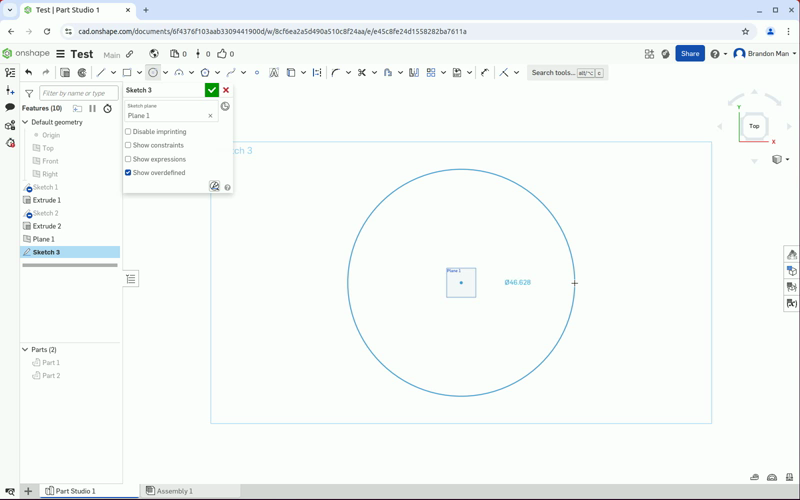
key(esc)
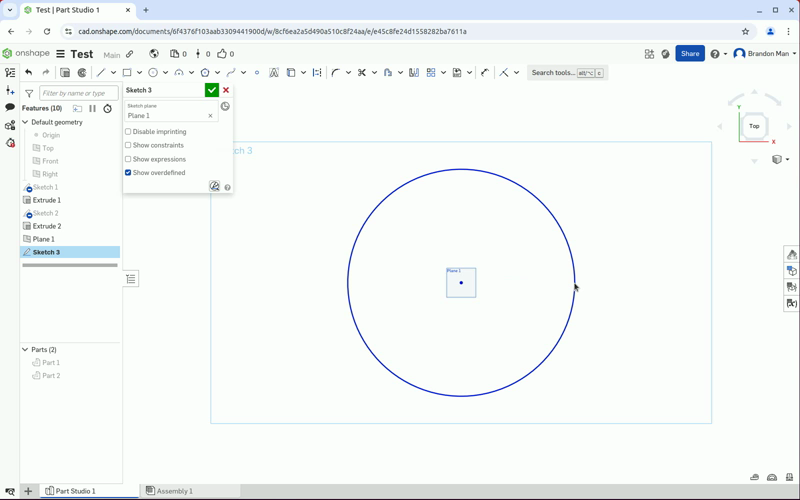
key(c)
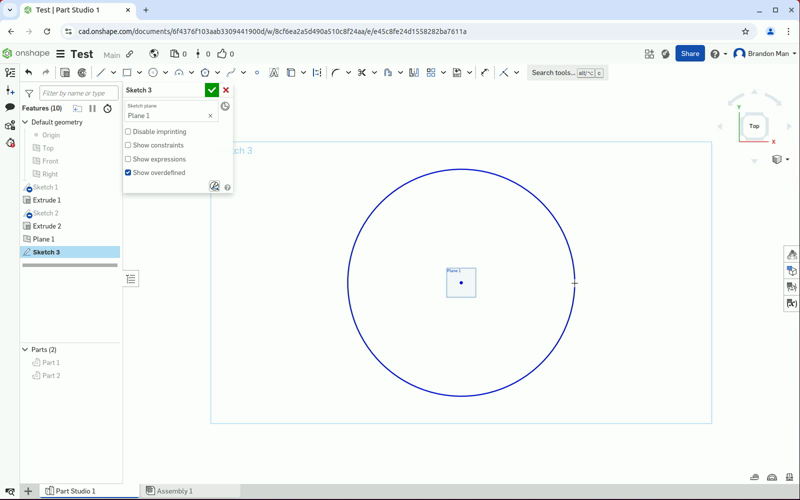
key_down(shift)
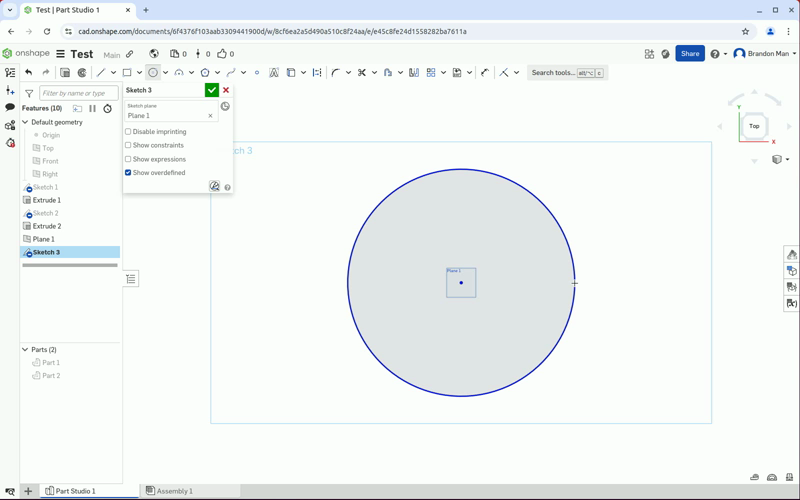
mouse_move(461, 282)
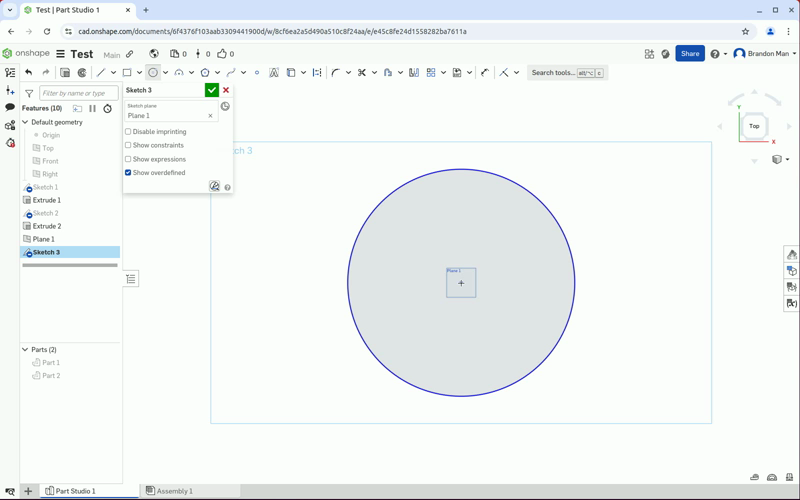
click(461, 282)
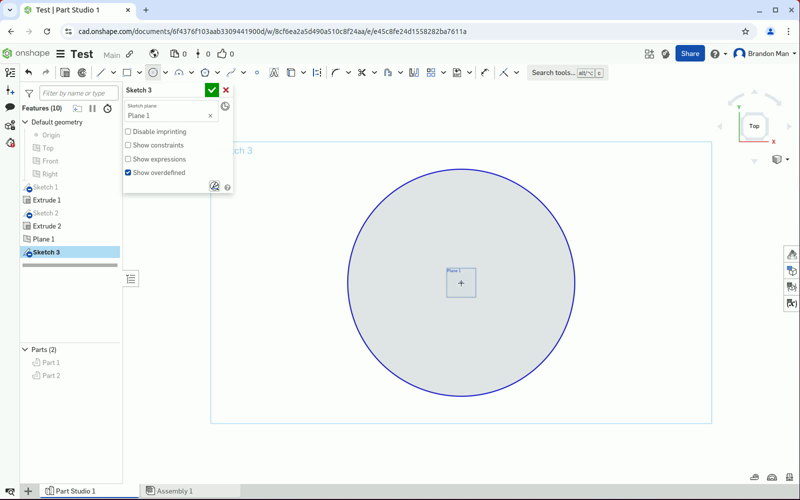
key_up(shift)
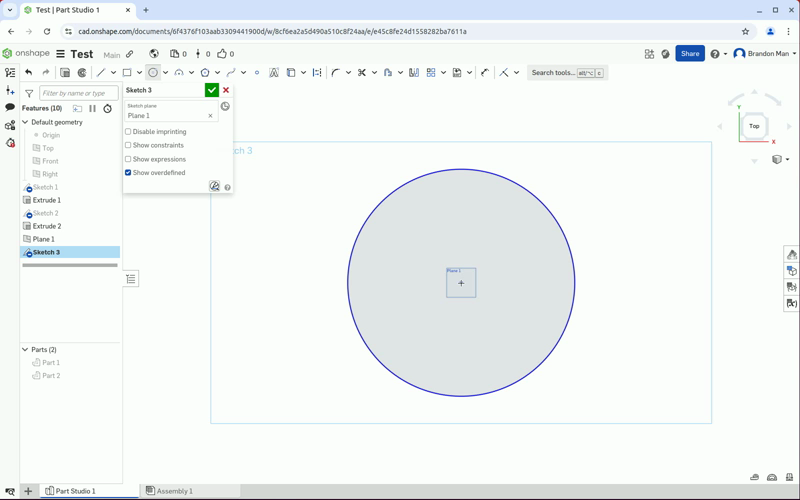
mouse_move(515, 282)
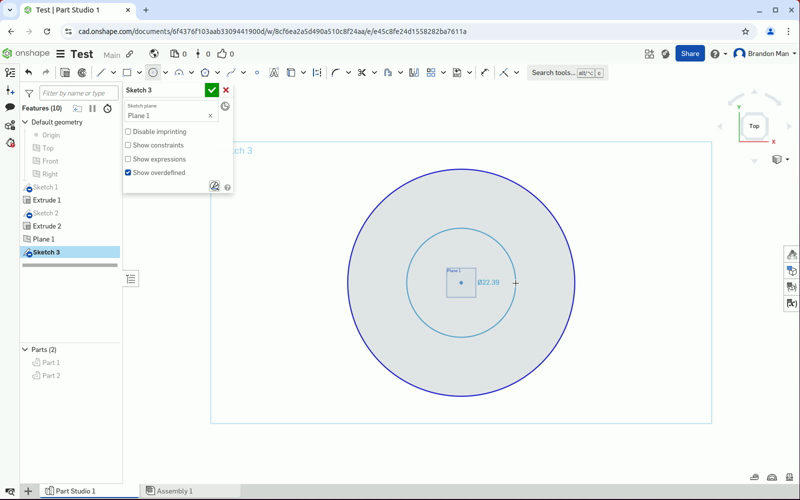
click(515, 282)
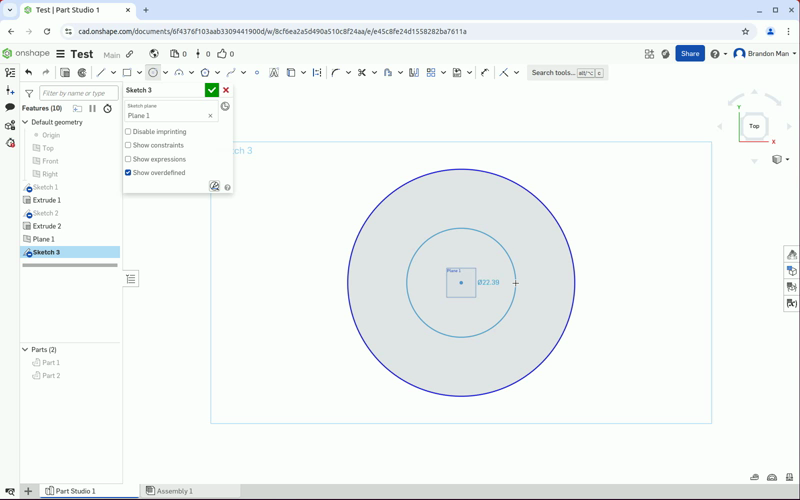
key(esc)
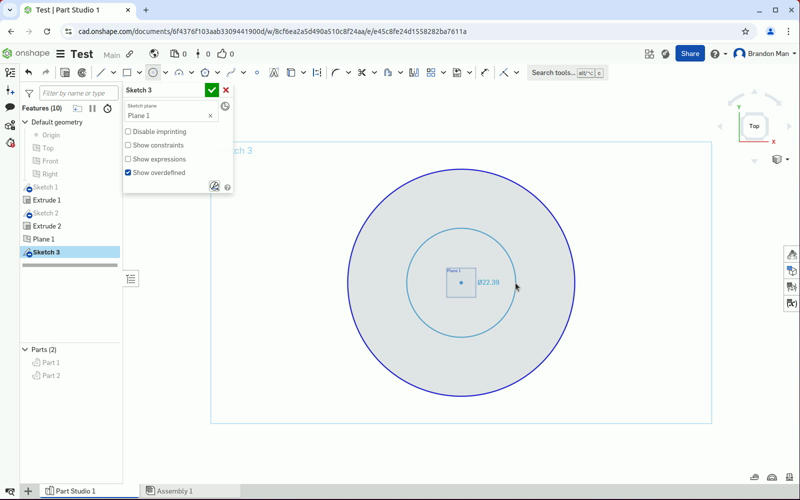
mouse_move(411, 207)
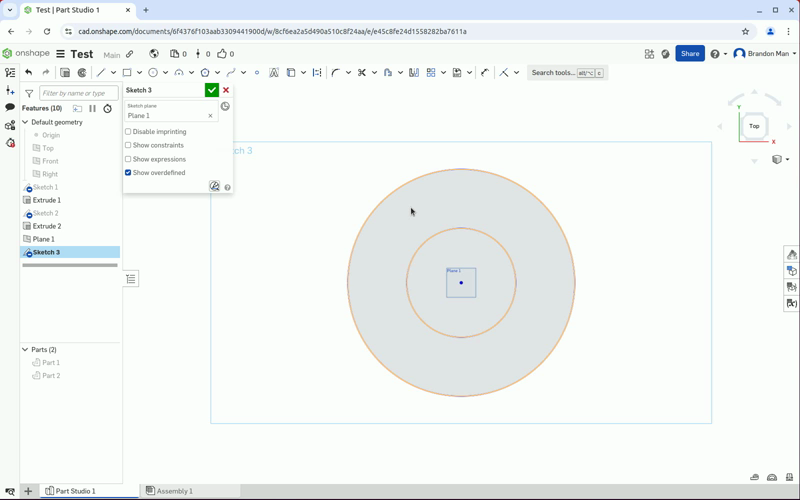
click(411, 207)
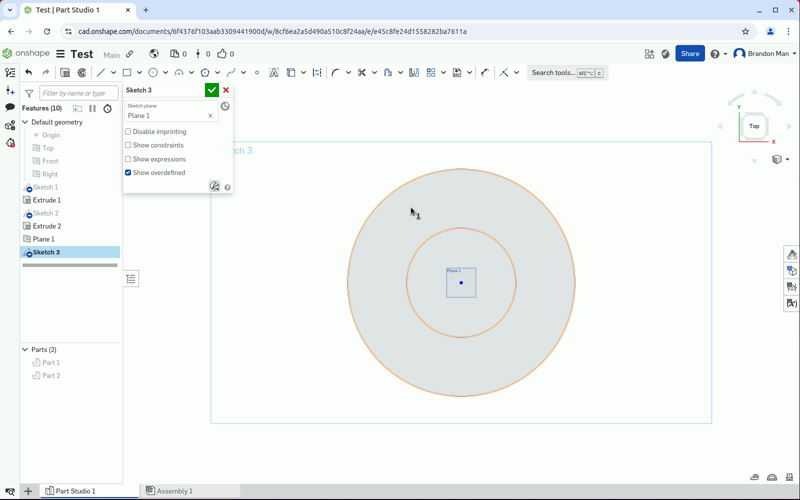
mouse_move(73, 352)
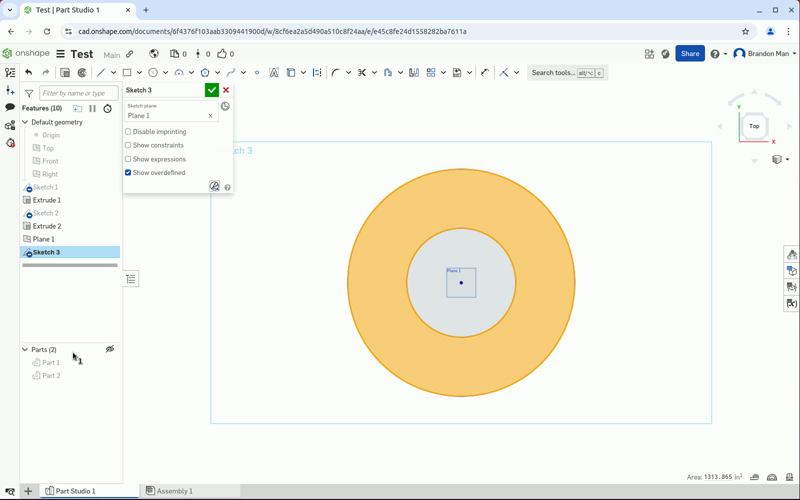
key(shift+y)
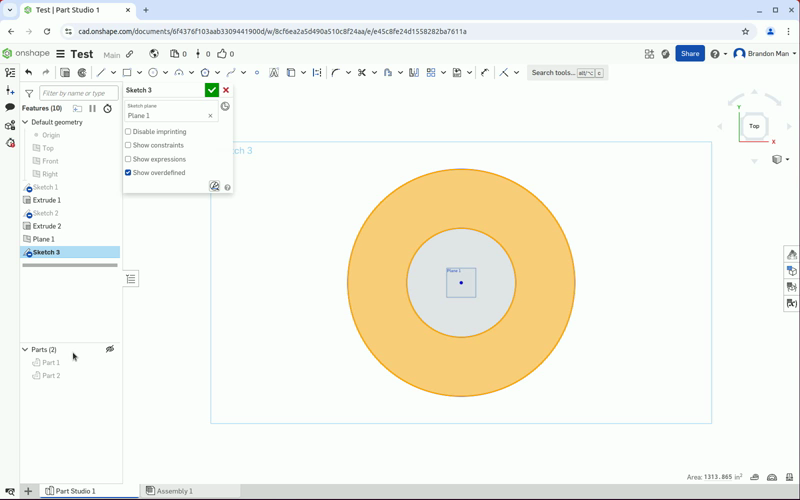
key(shift+e)
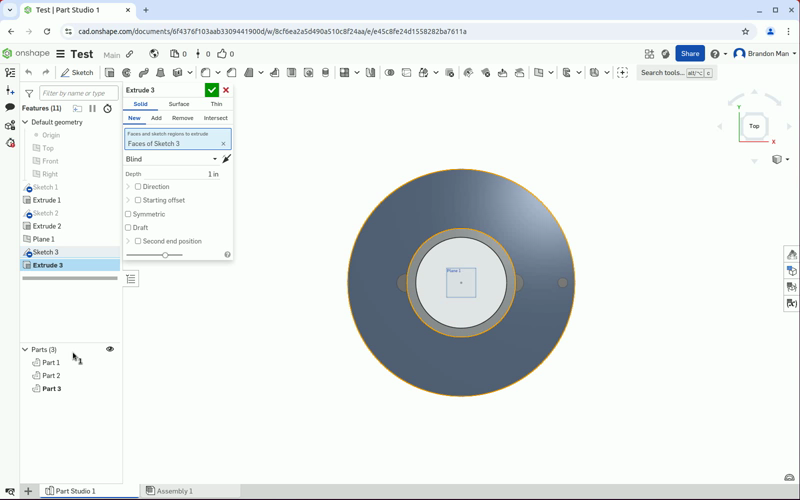
mouse_move(143, 106)
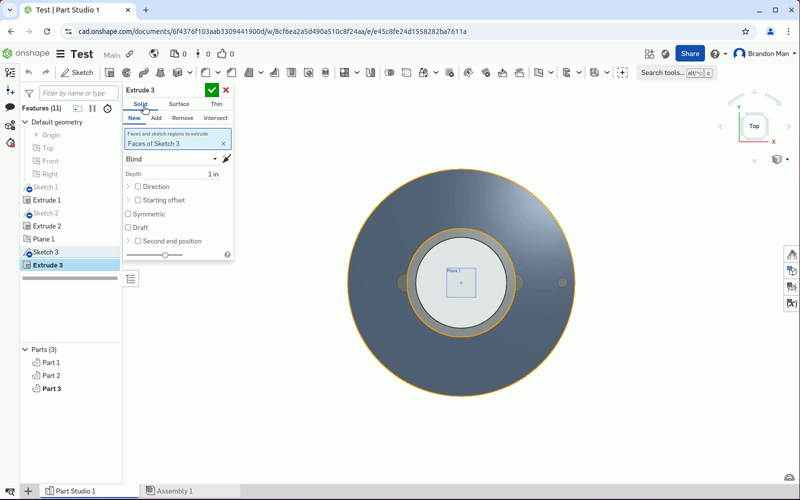
click(143, 106)
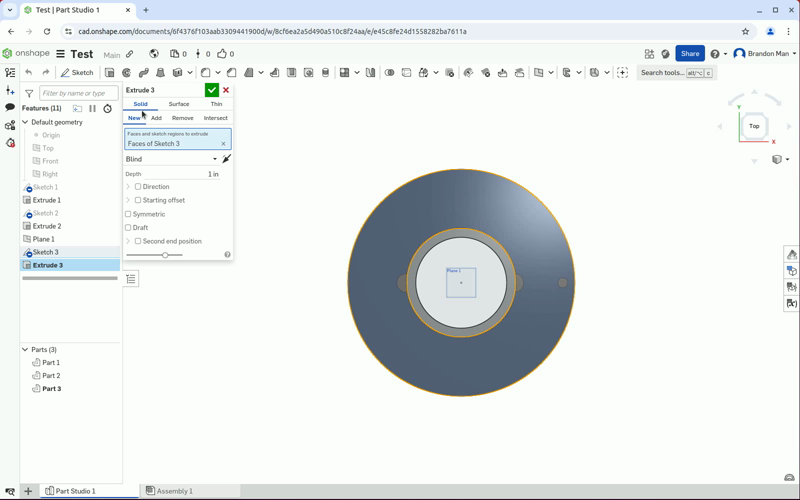
mouse_move(137, 120)
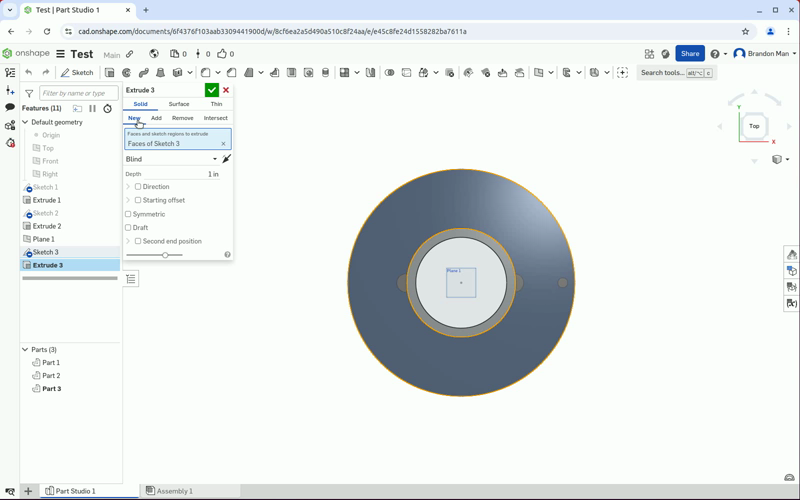
click(137, 120)
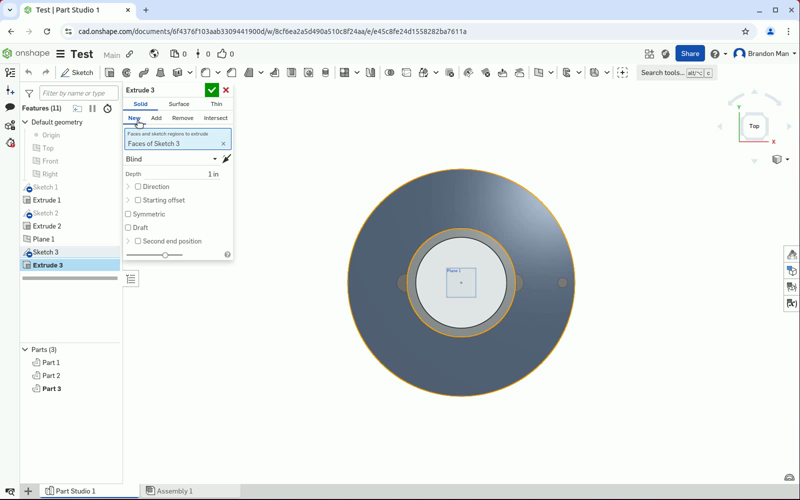
key(tab, 4)
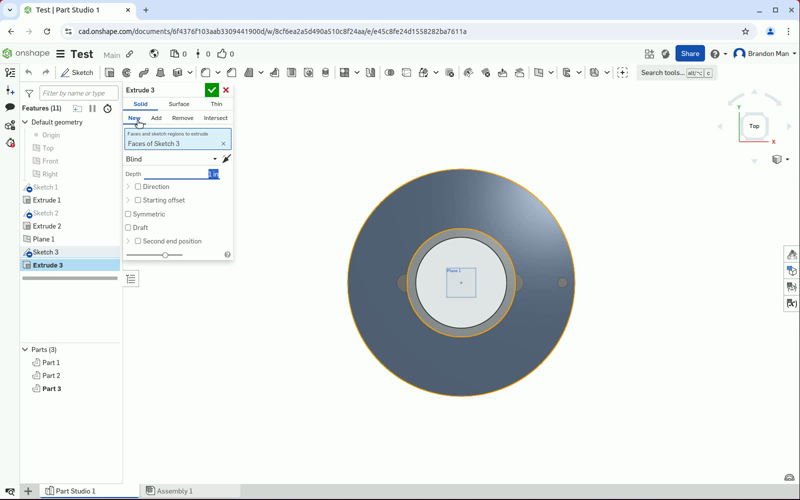
text(1.926)
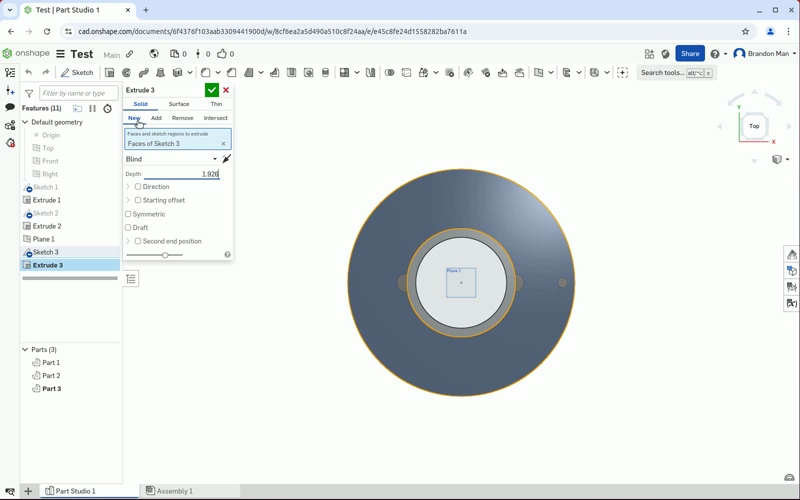
key(enter)
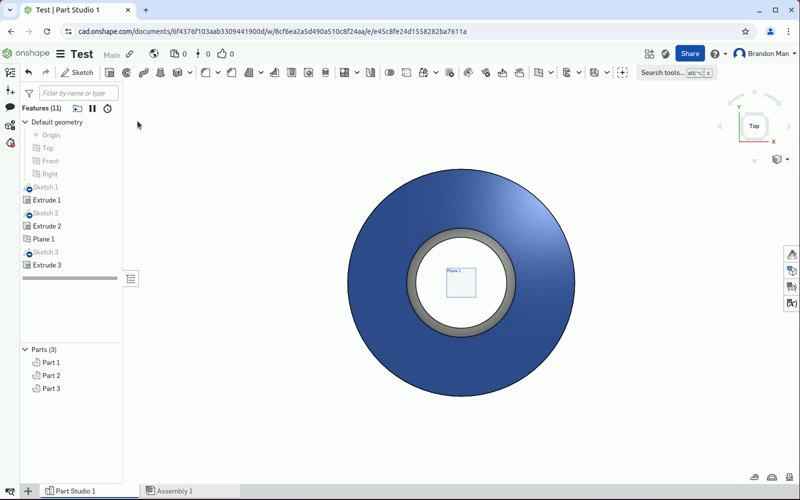
key(shift+h)
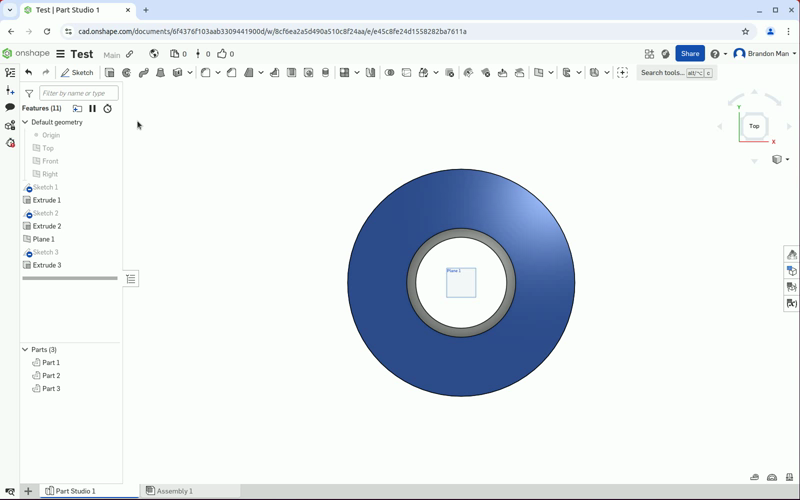
key(shift+h)
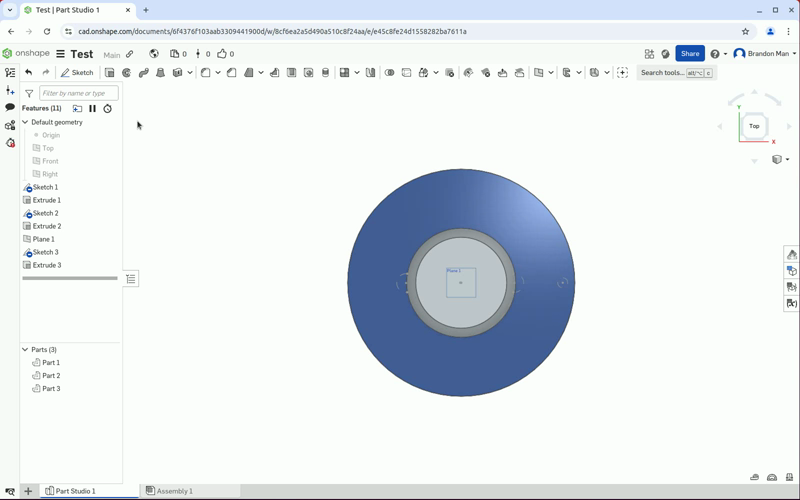
key(shift+7)
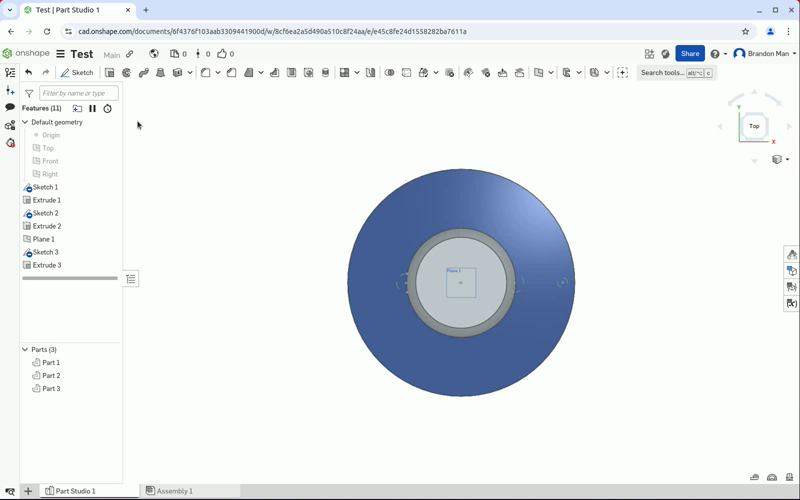
key(up, 3)
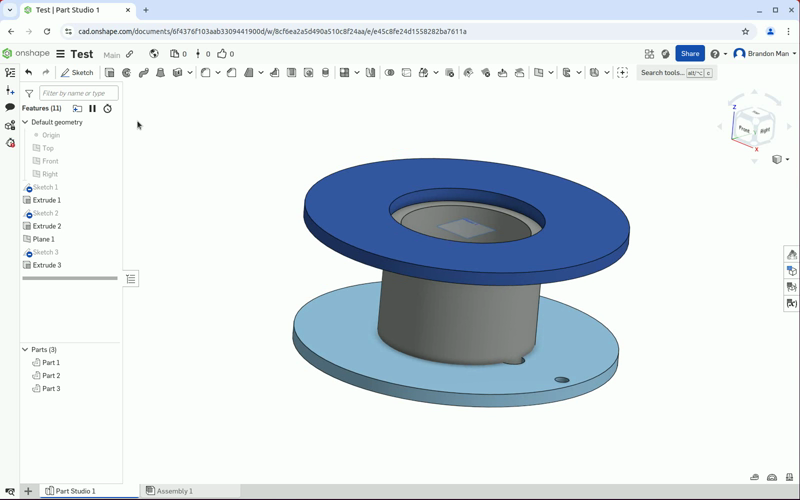
key(left, 3)
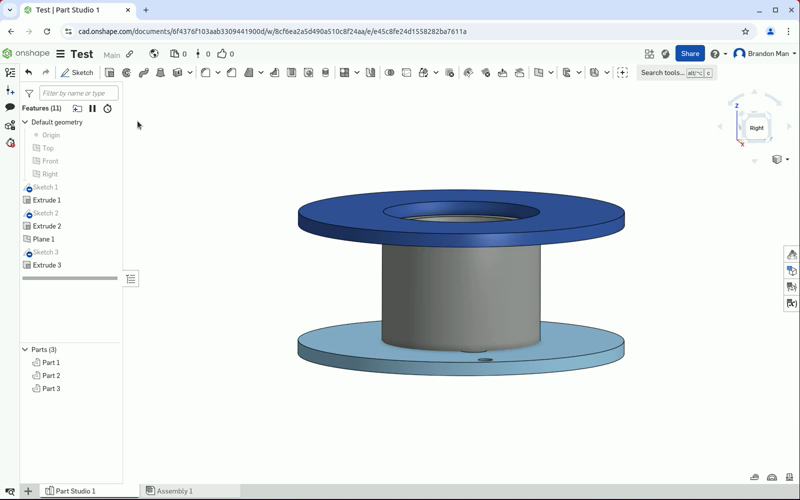
key(right, 3)
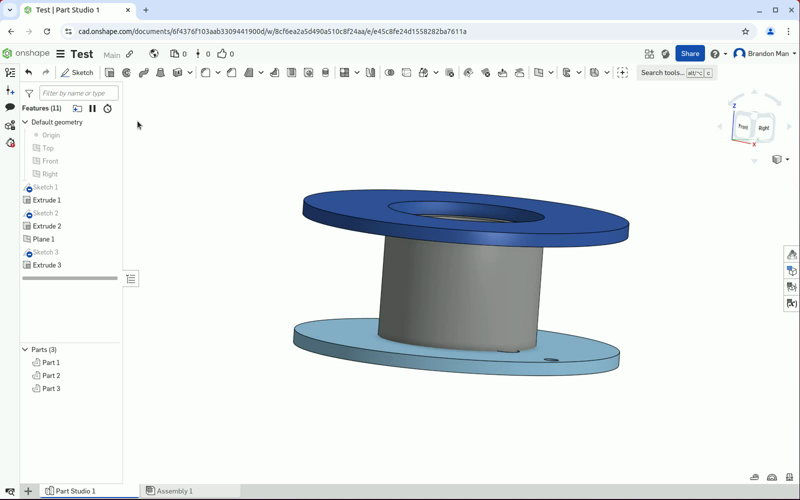
key(down, 3)
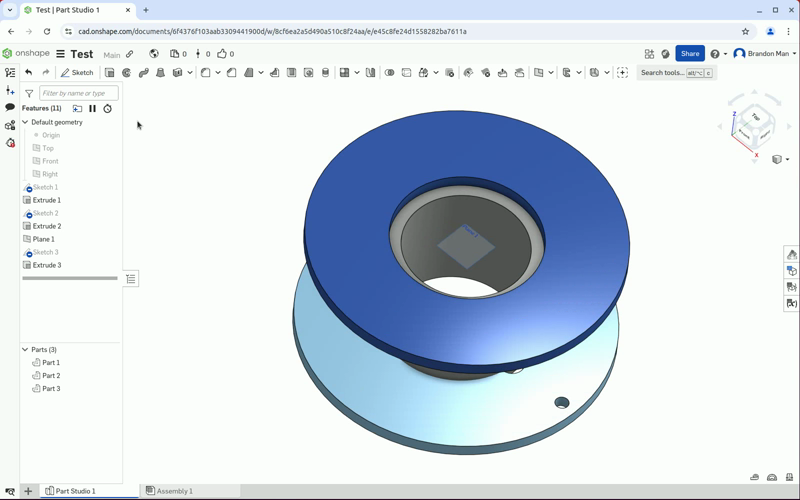
mouse_move(73, 189)
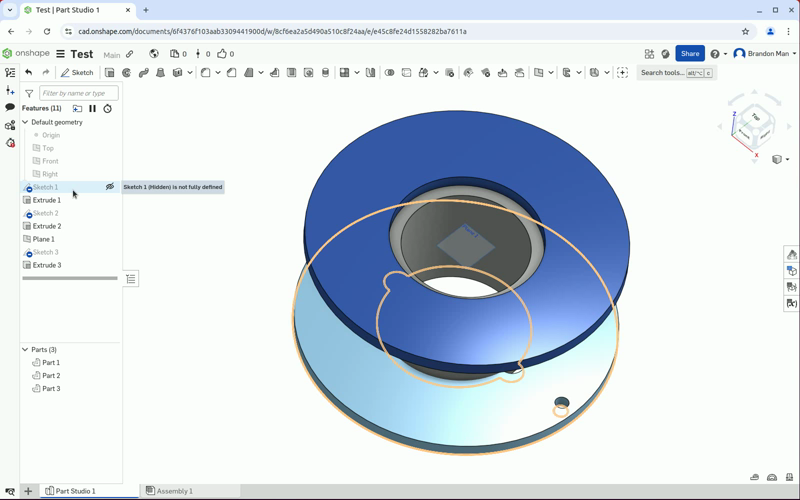
click(73, 189)